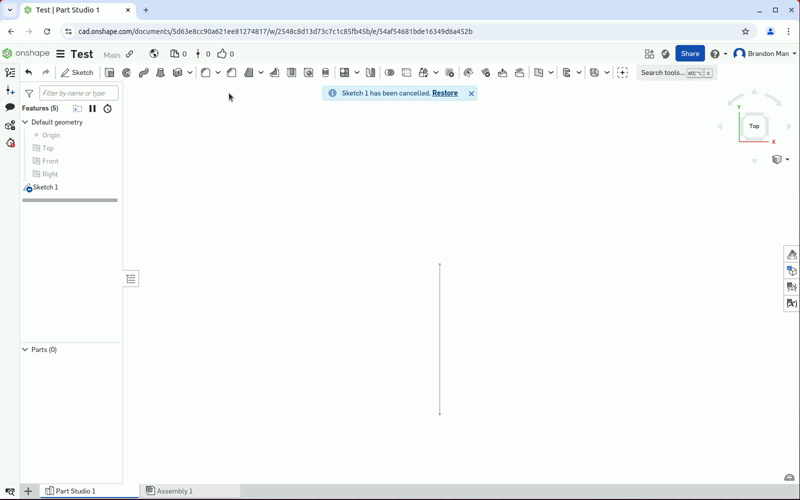
key(shift+h)
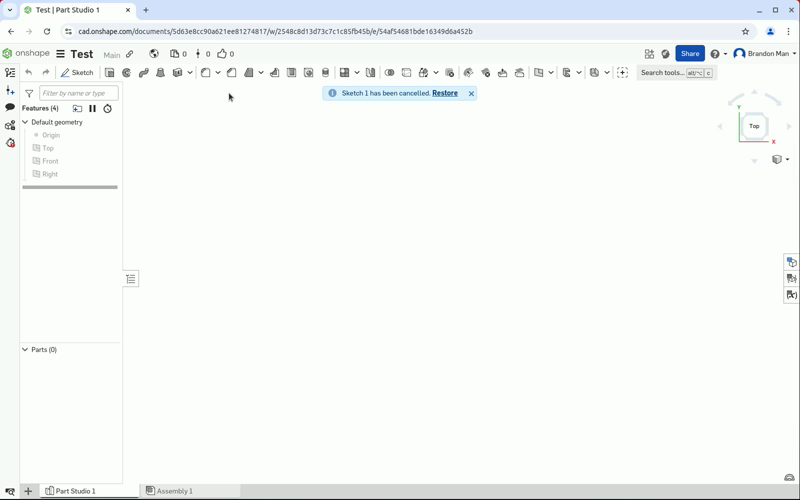
mouse_move(73, 352)
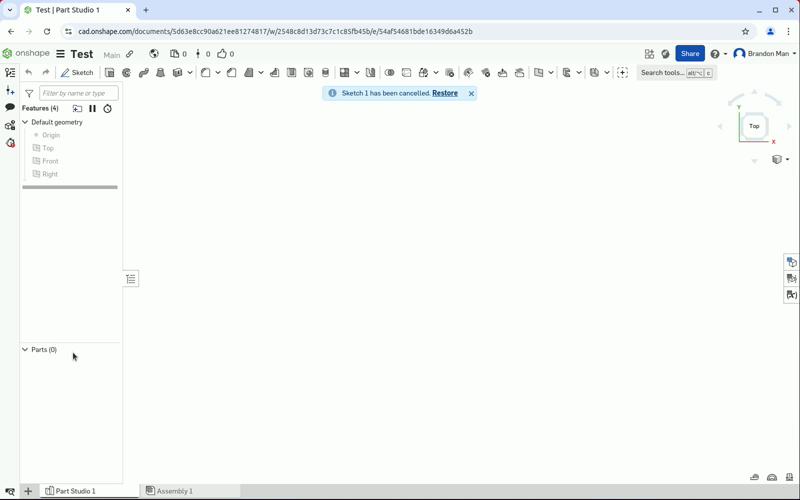
key(y)
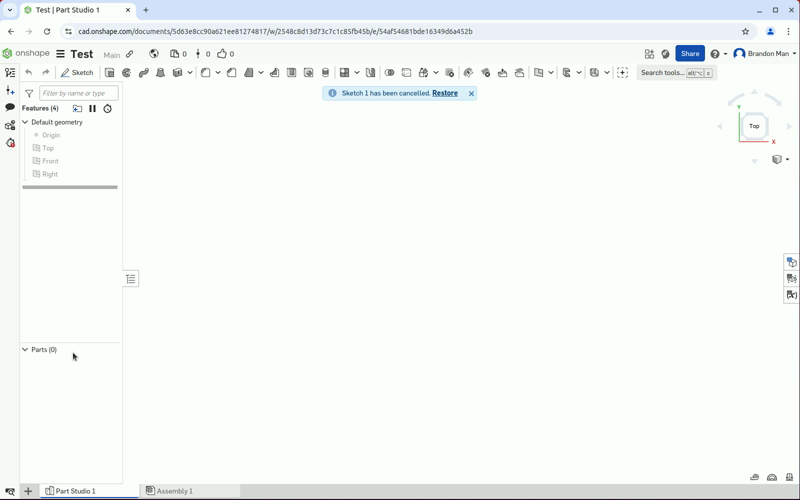
key(shift+p)
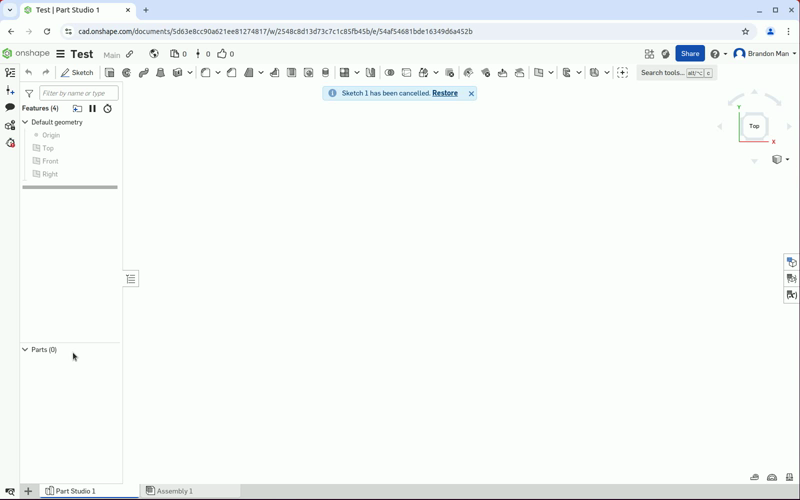
key(space)
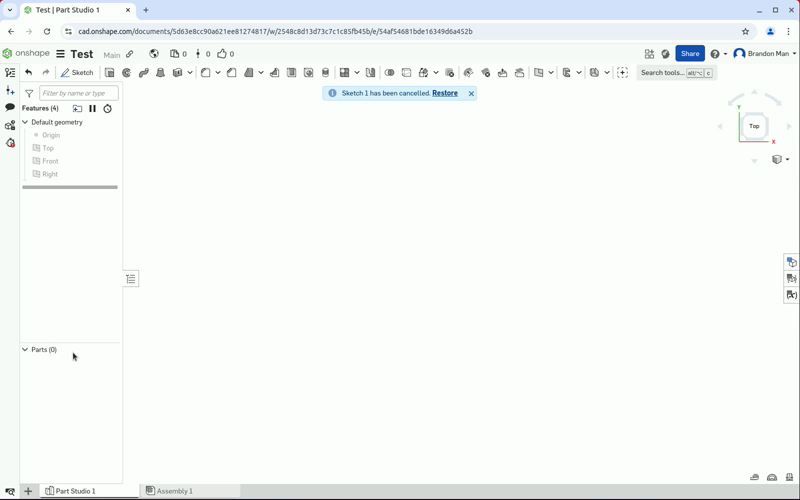
key_down(shift)
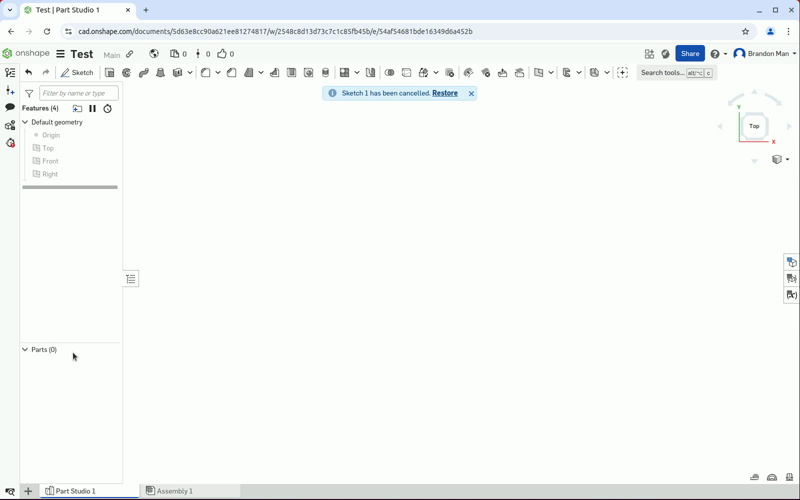
key(up)
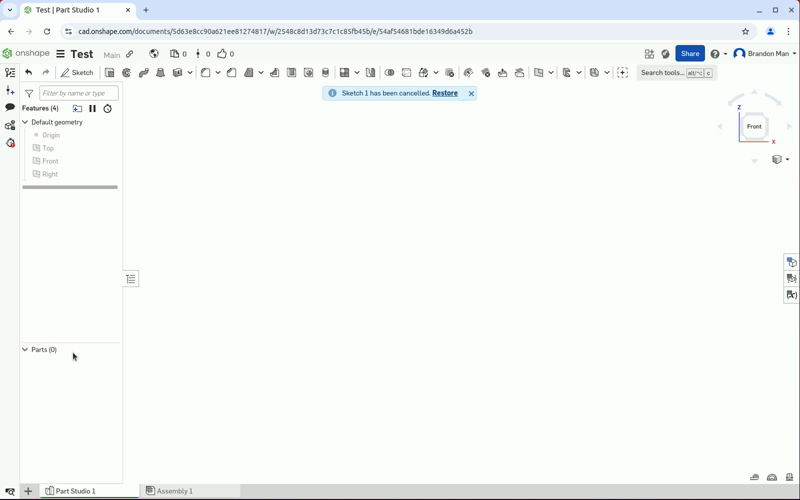
key_up(shift)
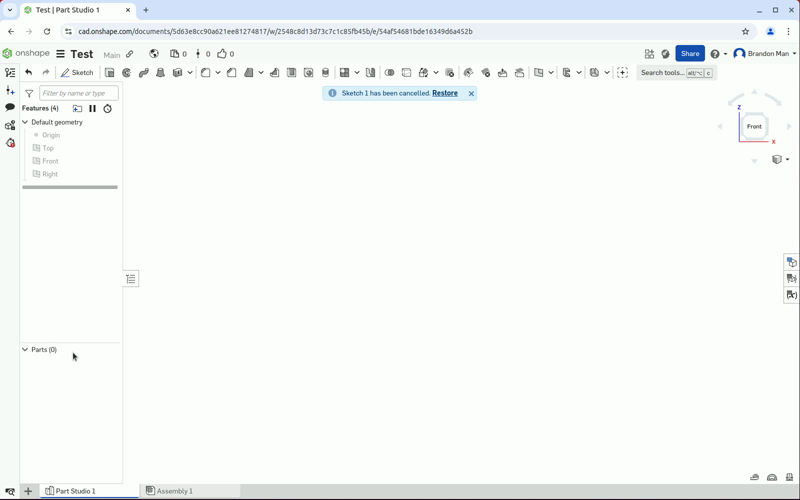
mouse_move(73, 352)
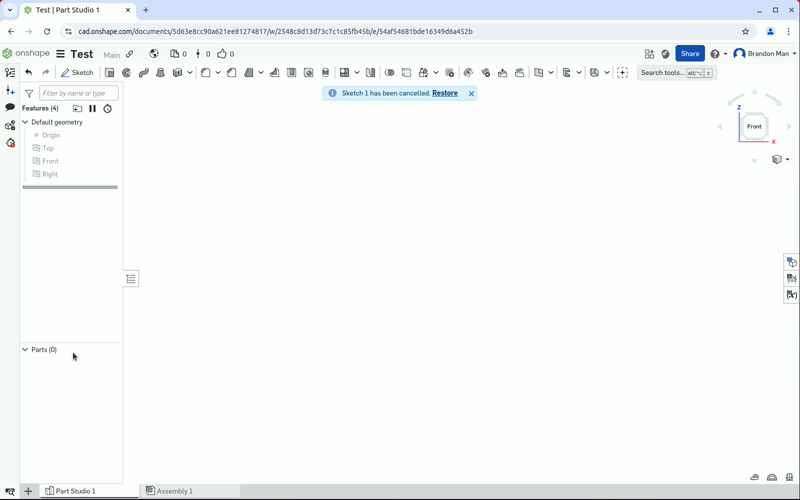
key(shift+y)
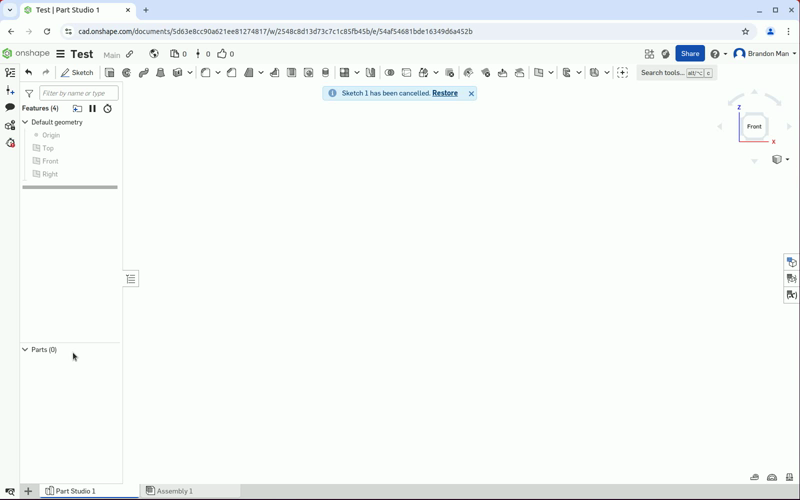
key(shift+s)
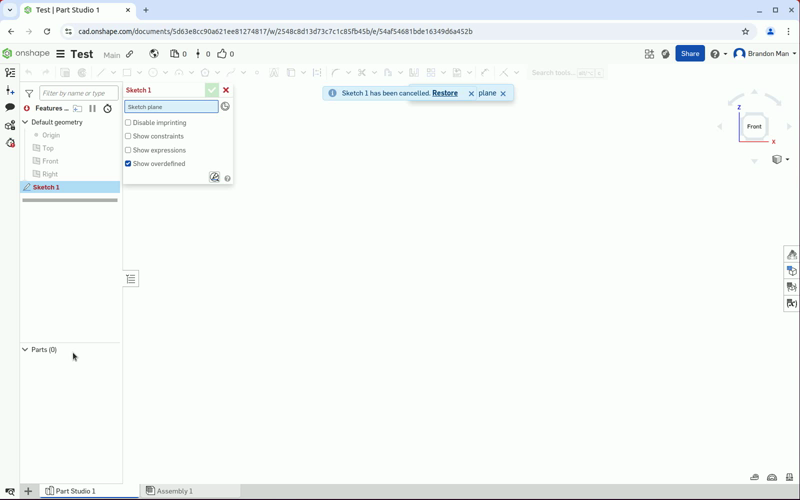
mouse_move(73, 163)
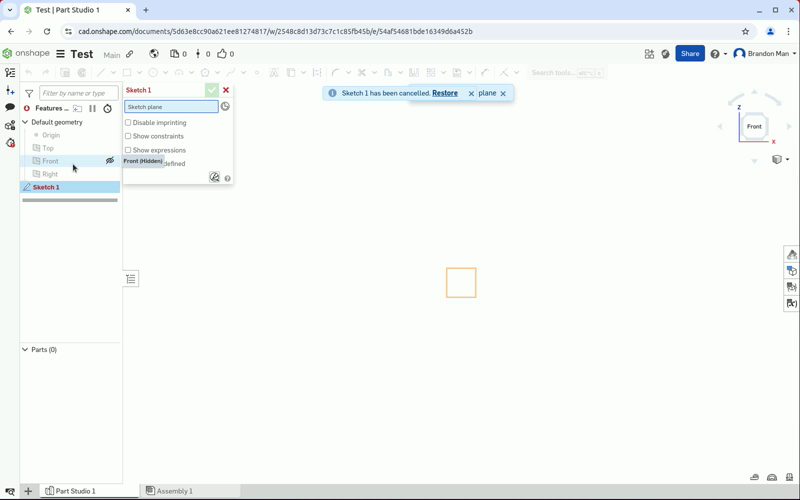
click(73, 163)
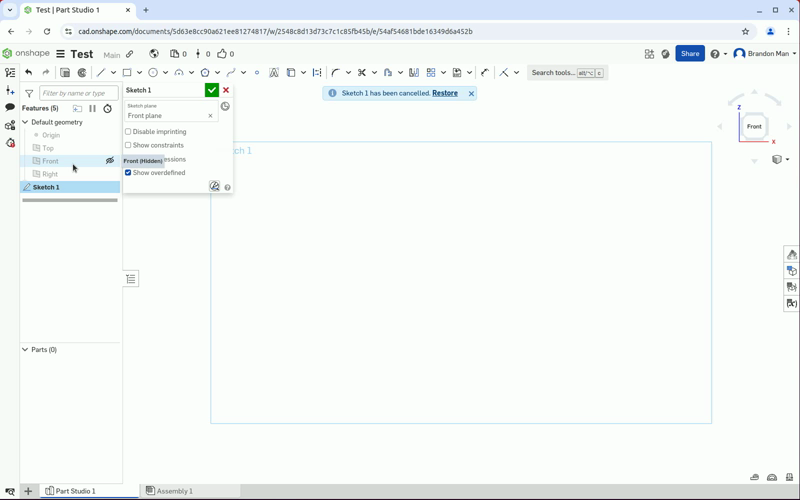
mouse_move(73, 352)
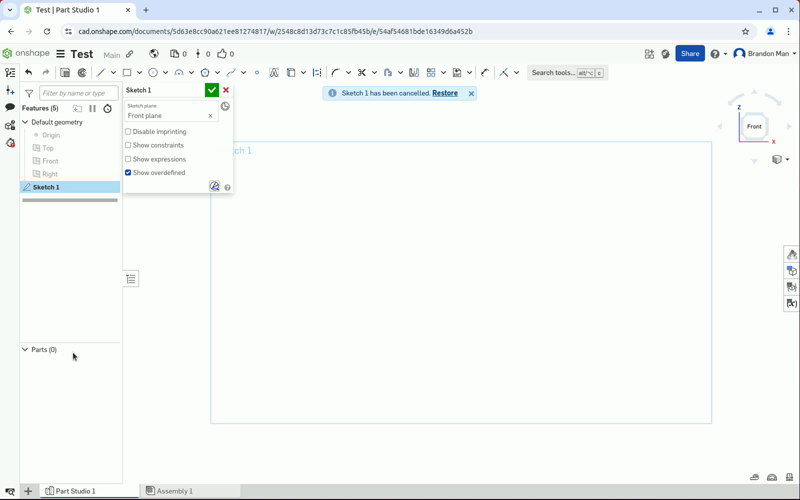
key(y)
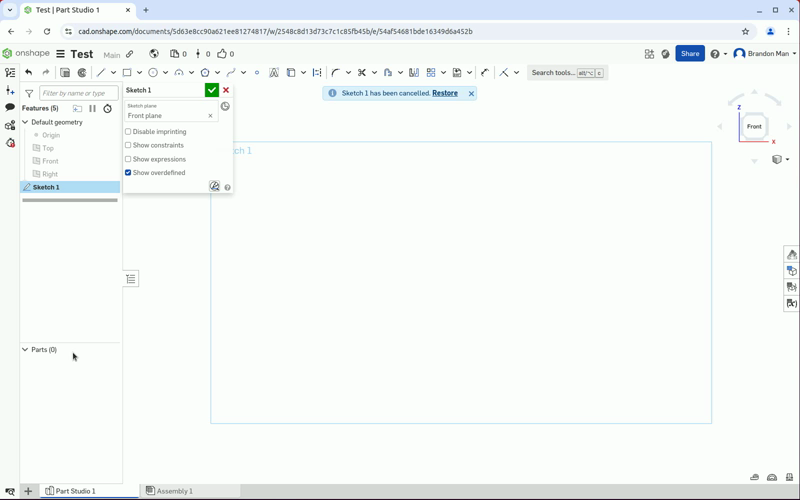
key(c)
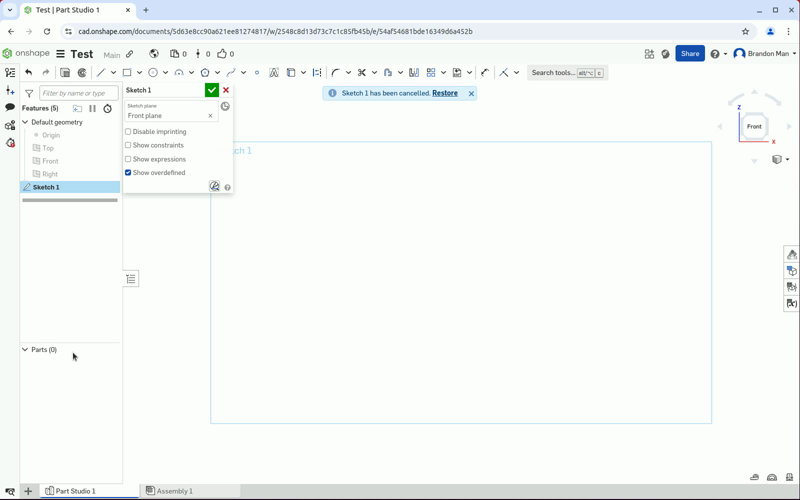
key_down(shift)
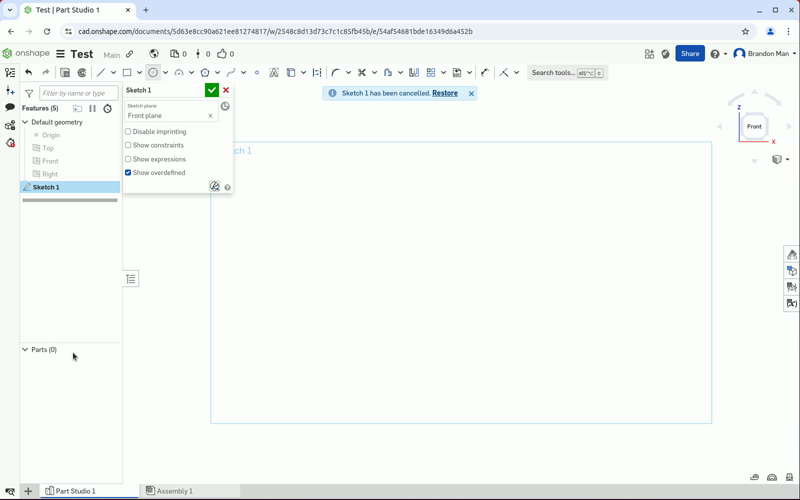
mouse_move(461, 282)
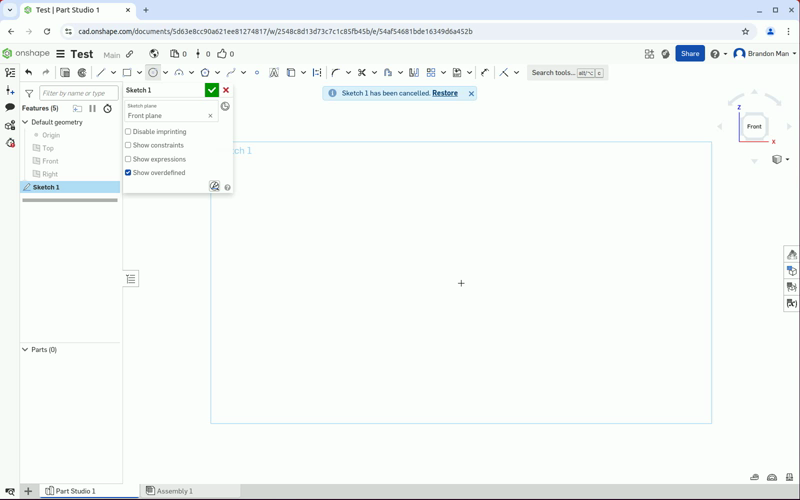
click(461, 282)
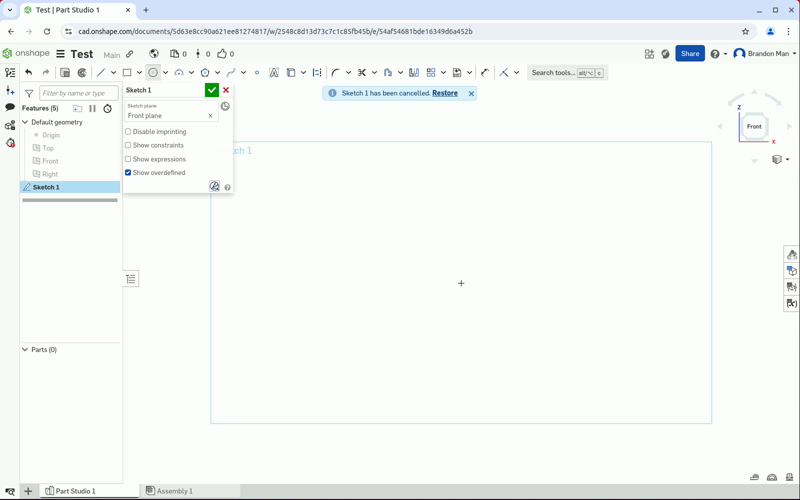
key_up(shift)
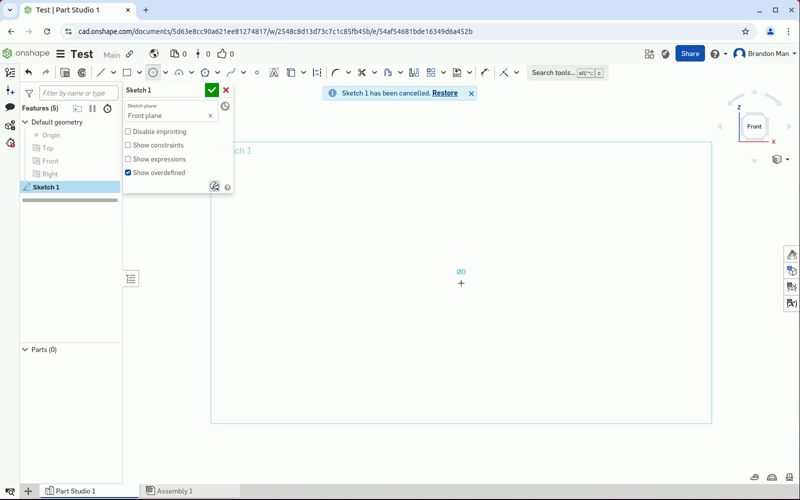
mouse_move(574, 282)
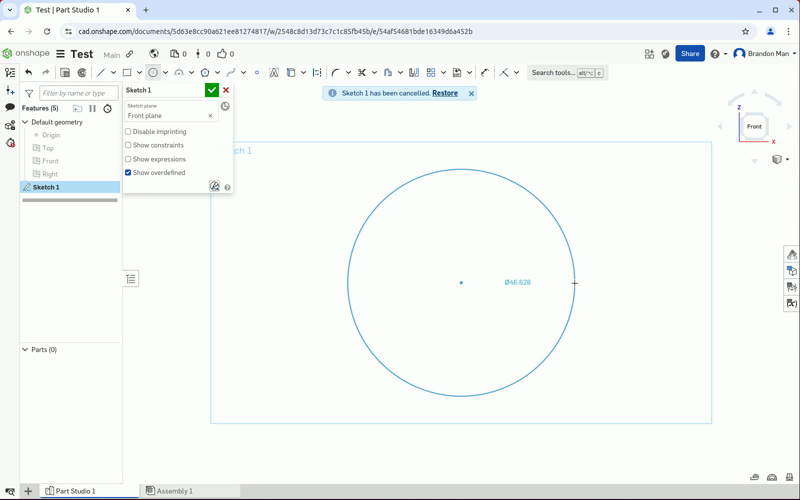
click(574, 282)
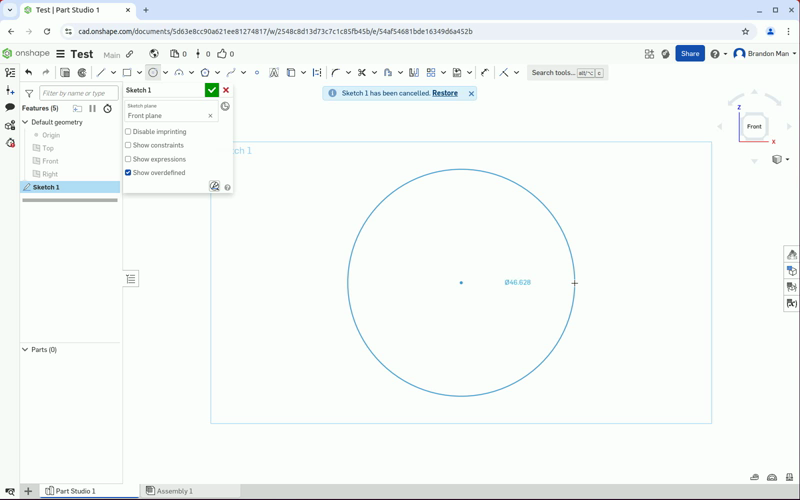
key(esc)
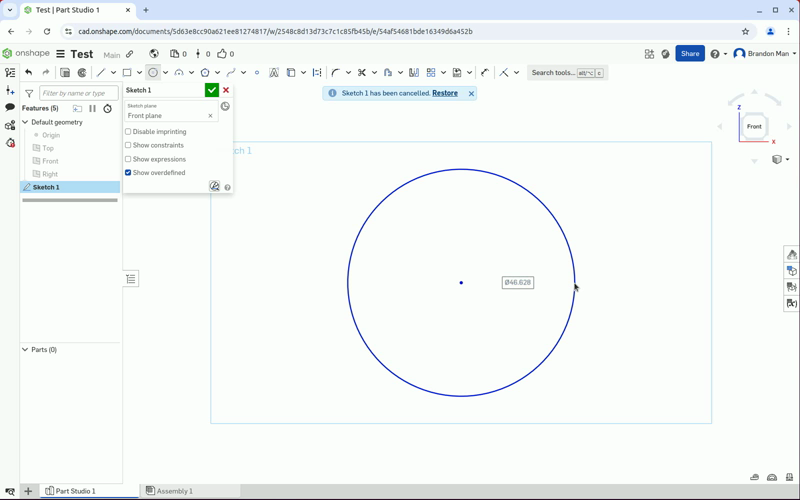
key(a)
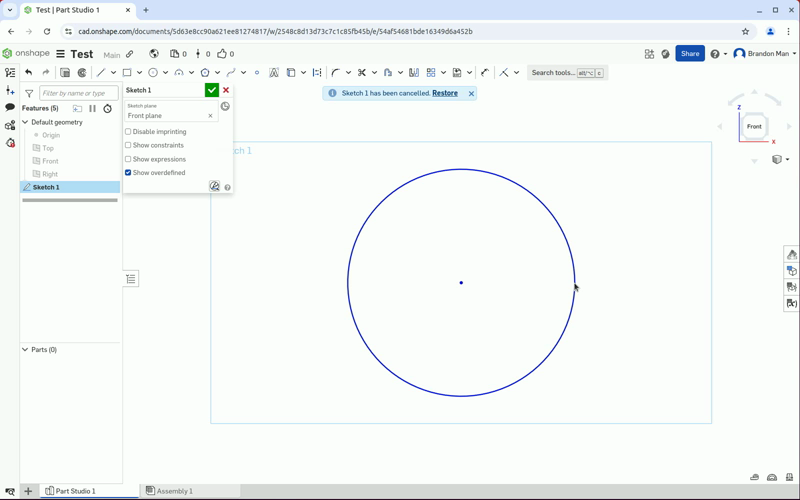
key_down(shift)
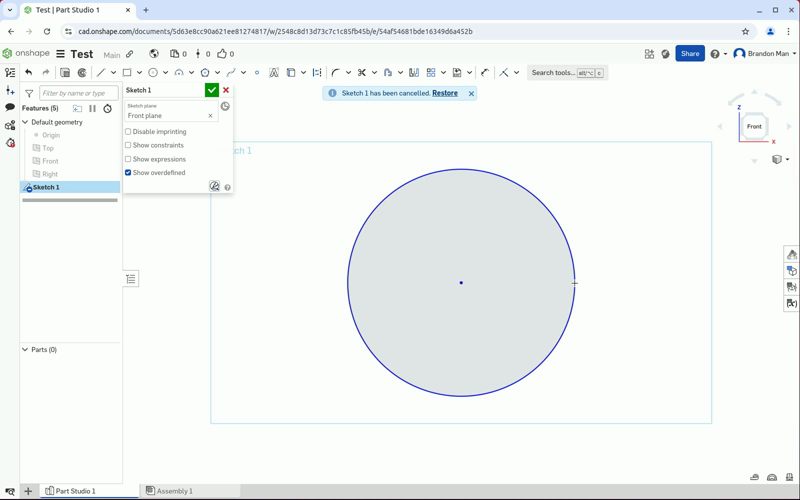
mouse_move(437, 348)
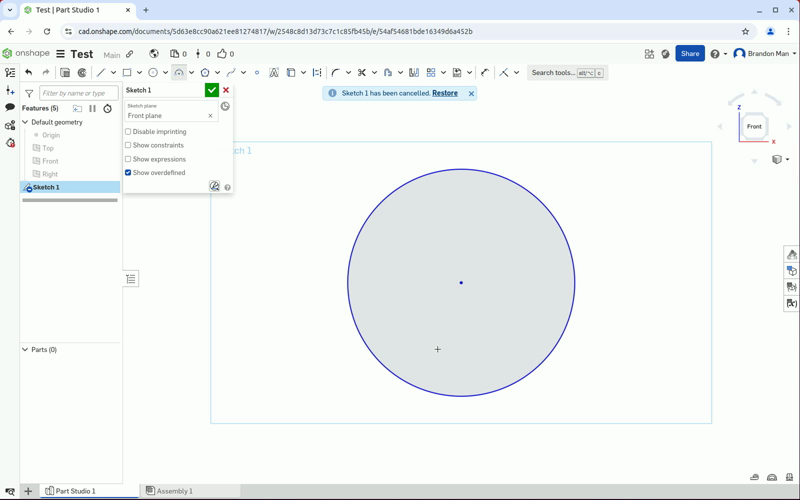
click(437, 348)
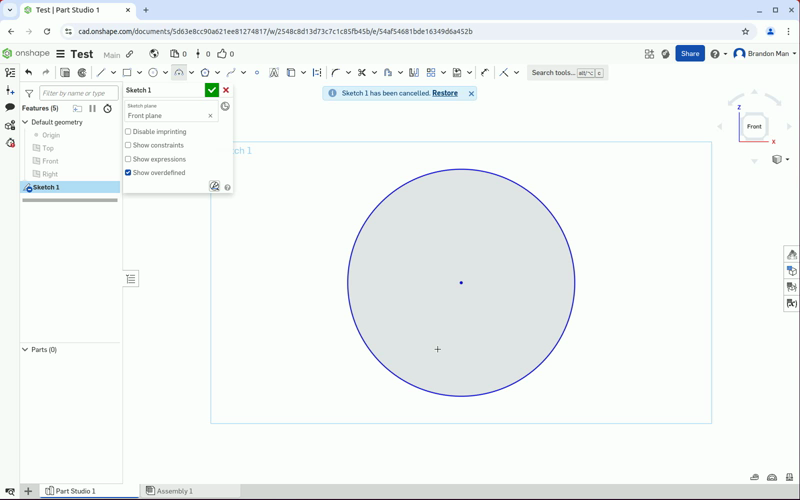
key_up(shift)
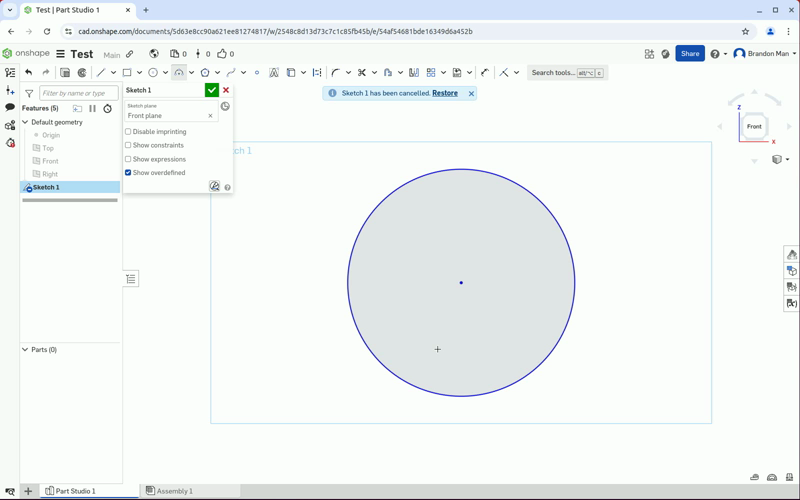
key_down(shift)
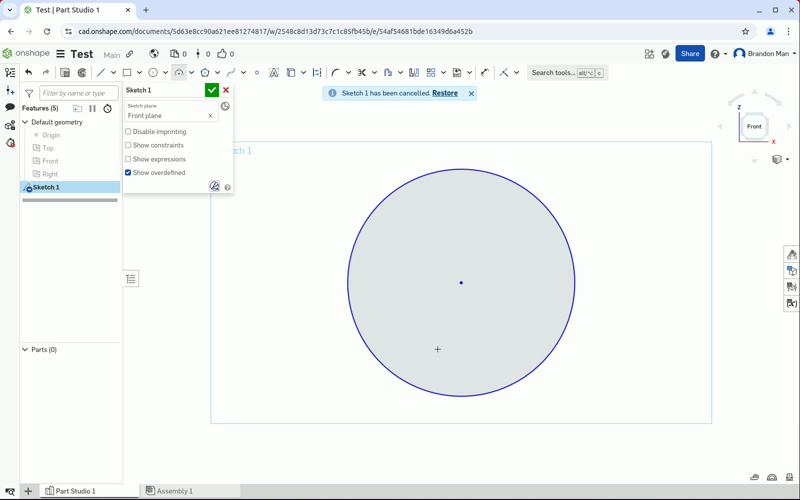
mouse_move(482, 348)
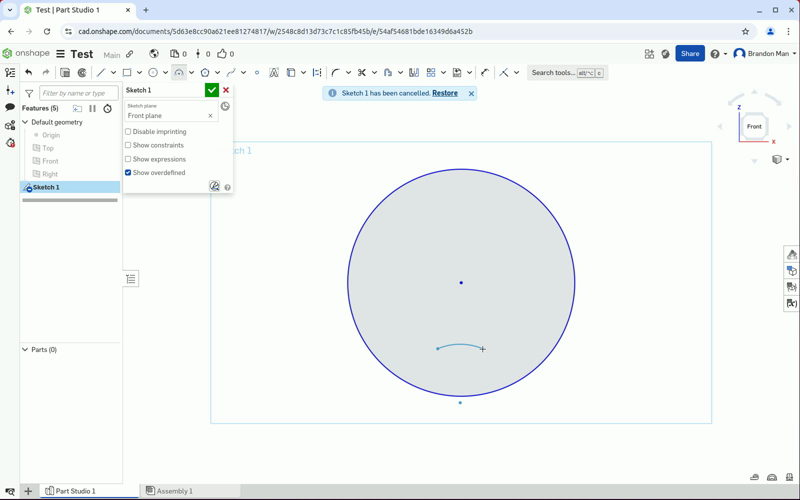
click(482, 348)
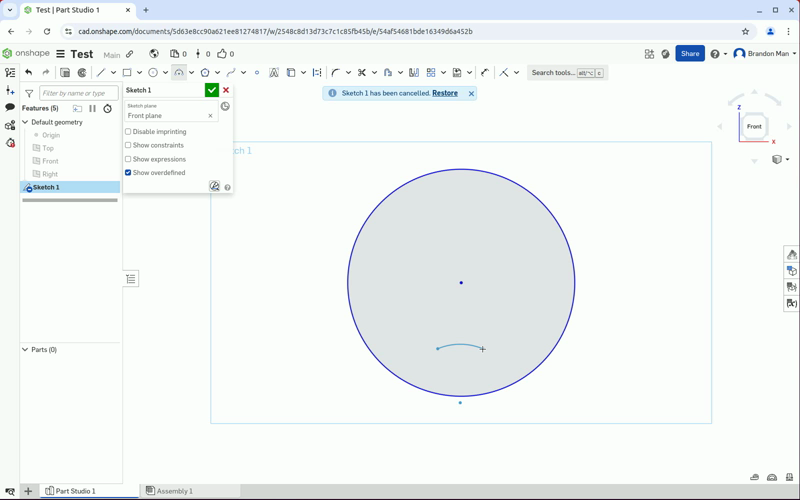
mouse_move(460, 371)
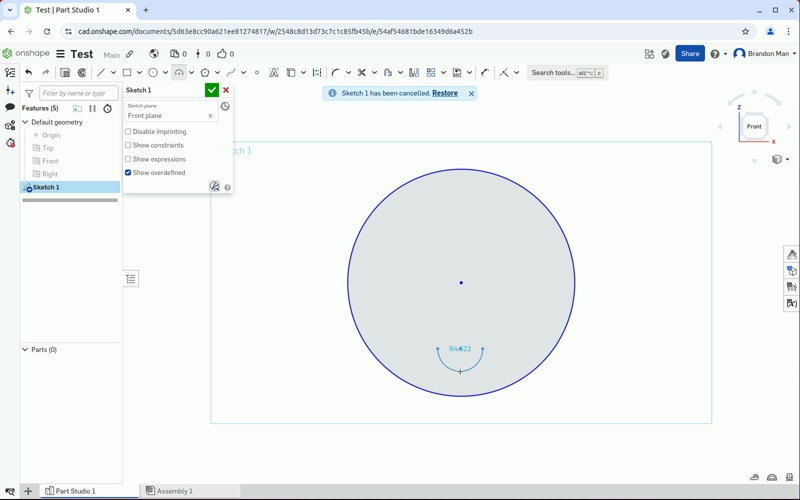
click(460, 371)
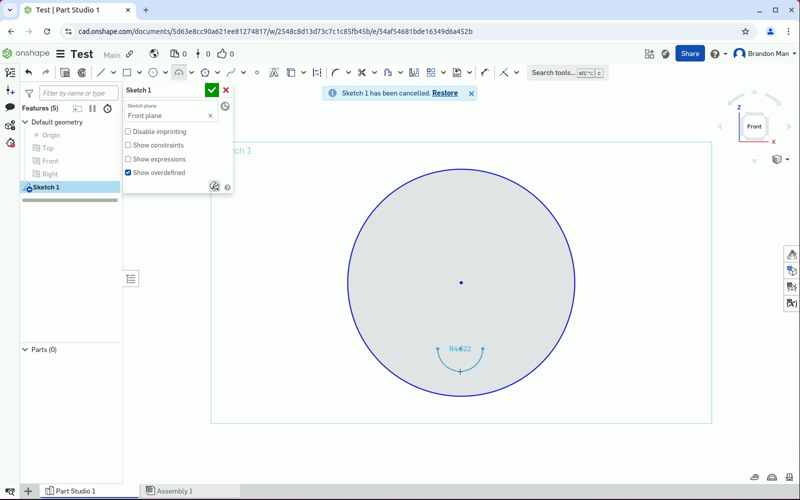
key_up(shift)
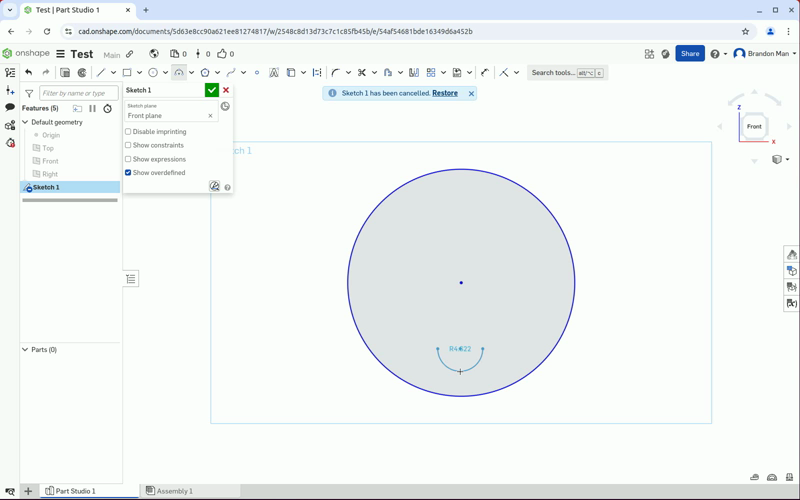
key(esc)
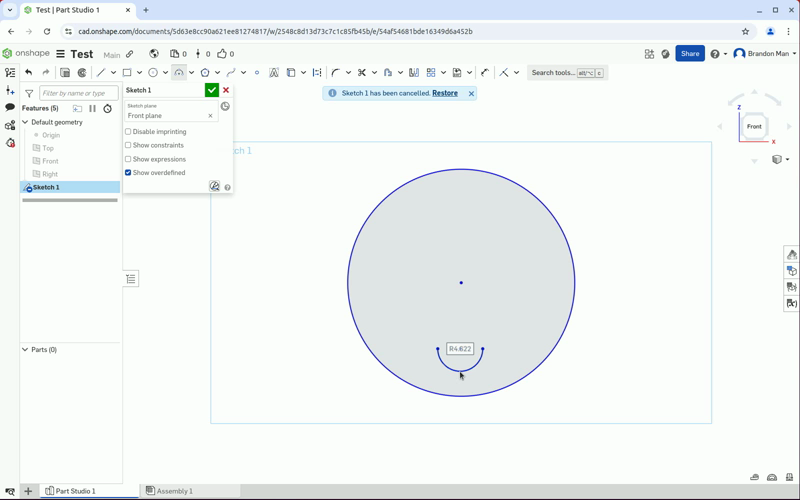
key(l)
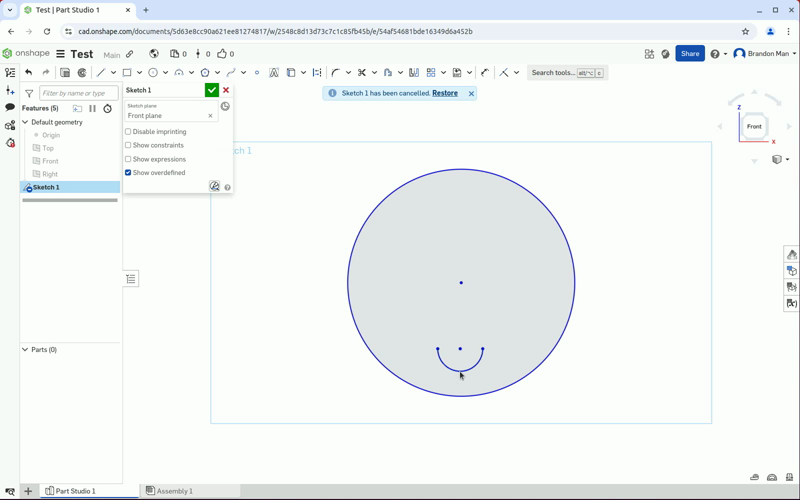
mouse_move(482, 348)
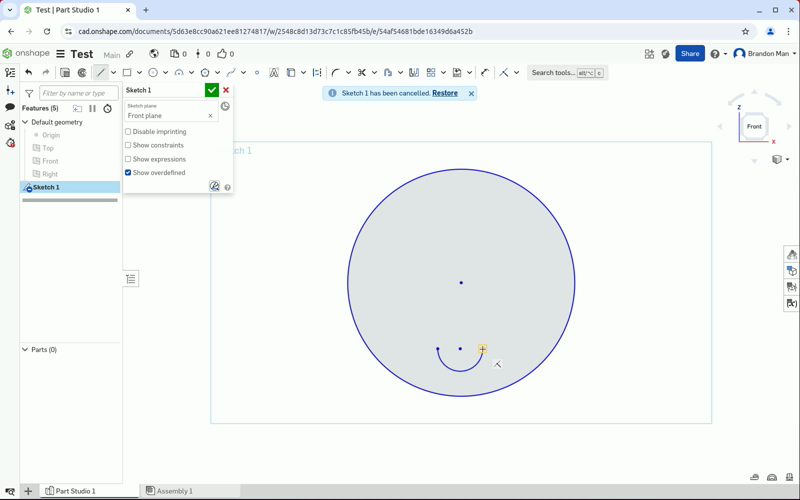
click(482, 348)
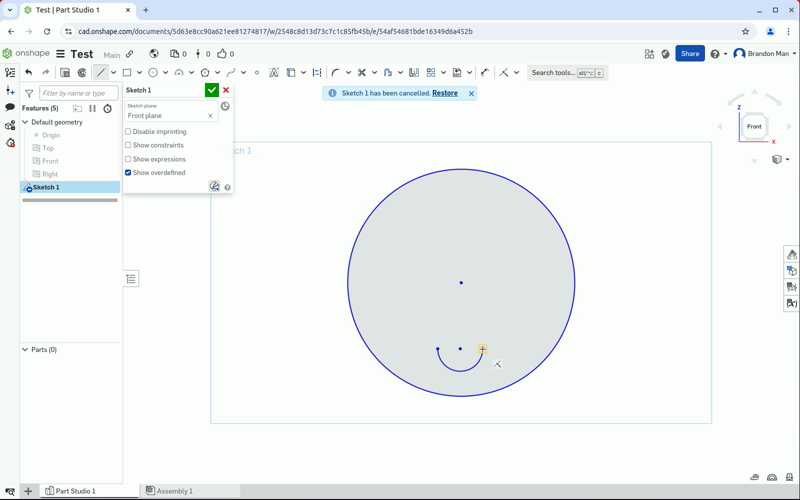
key_down(shift)
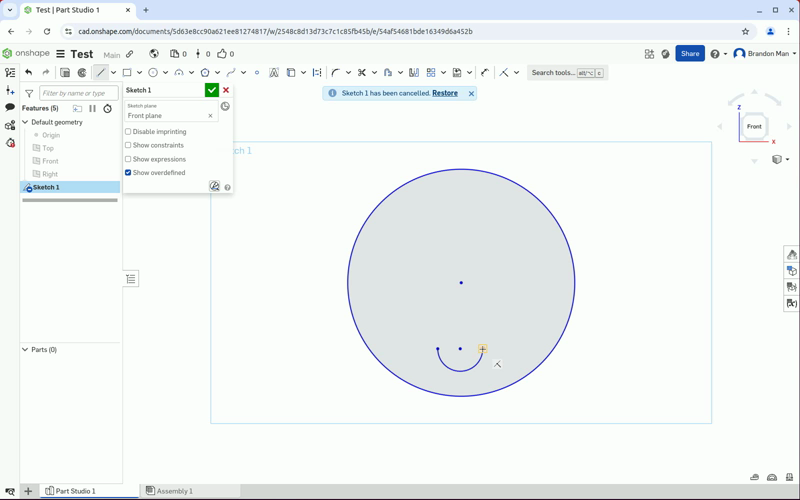
mouse_move(512, 348)
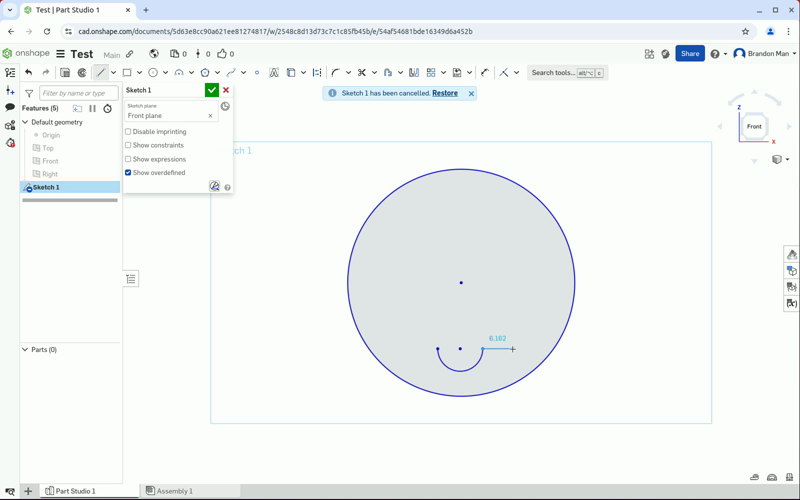
mouse_move(482, 297)
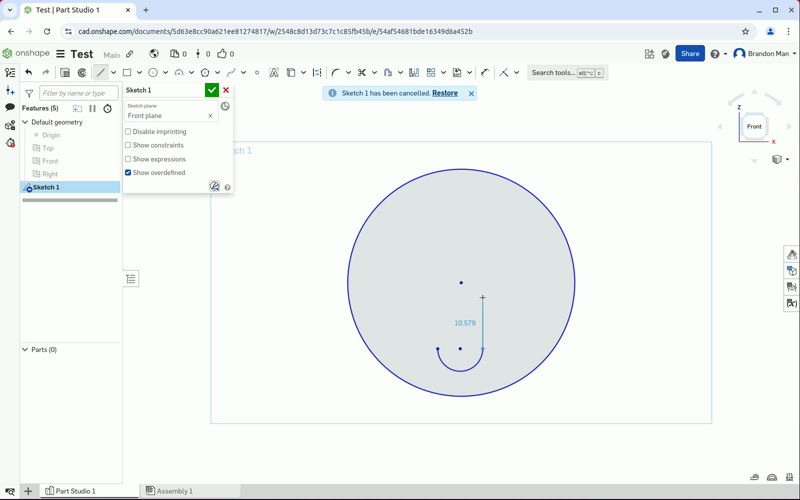
click(482, 297)
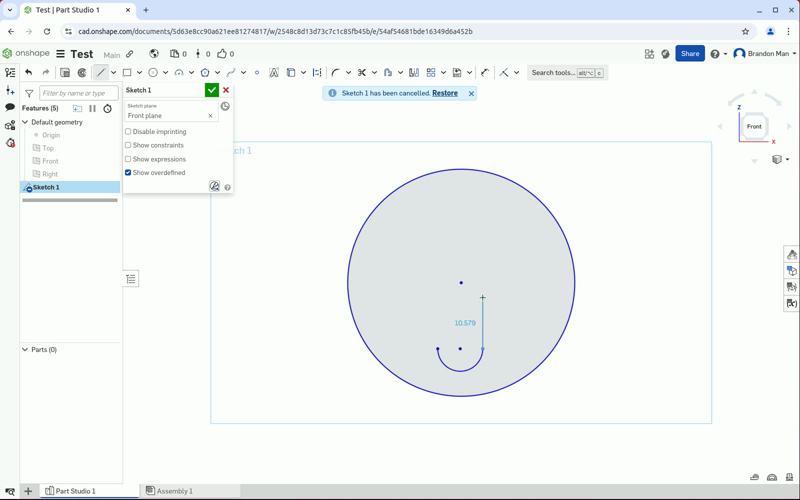
key_up(shift)
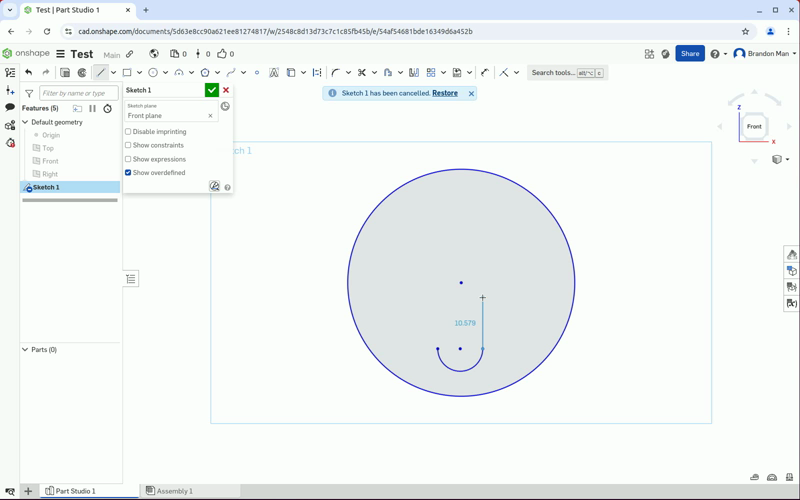
key(esc)
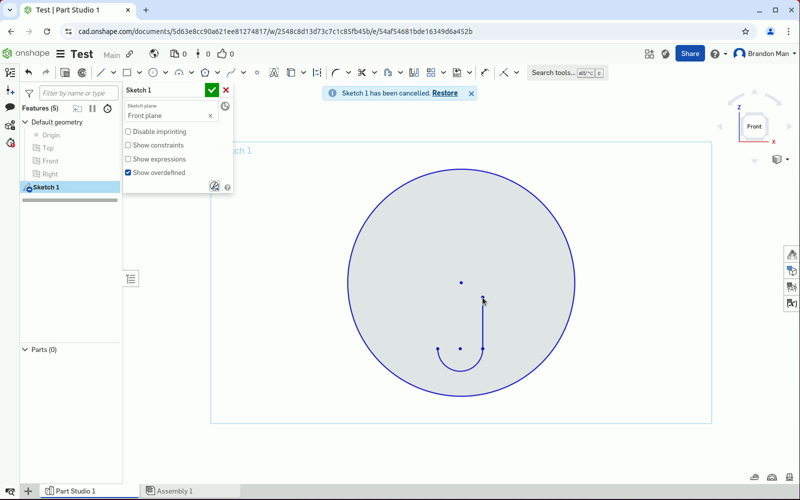
key(a)
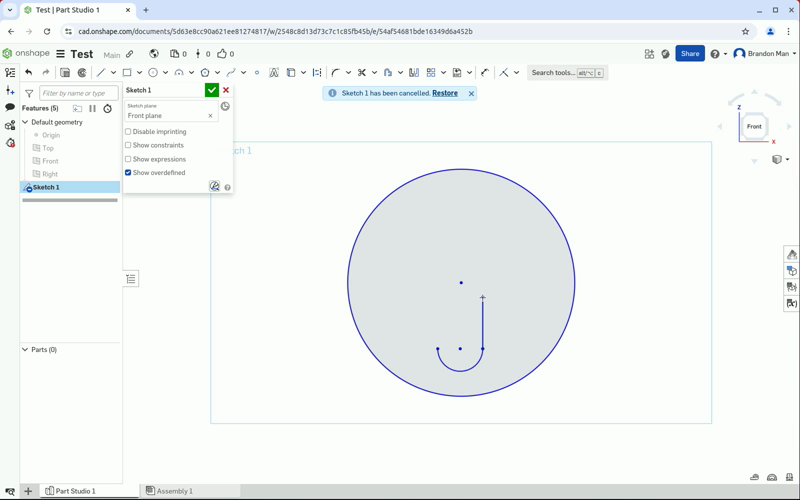
mouse_move(482, 297)
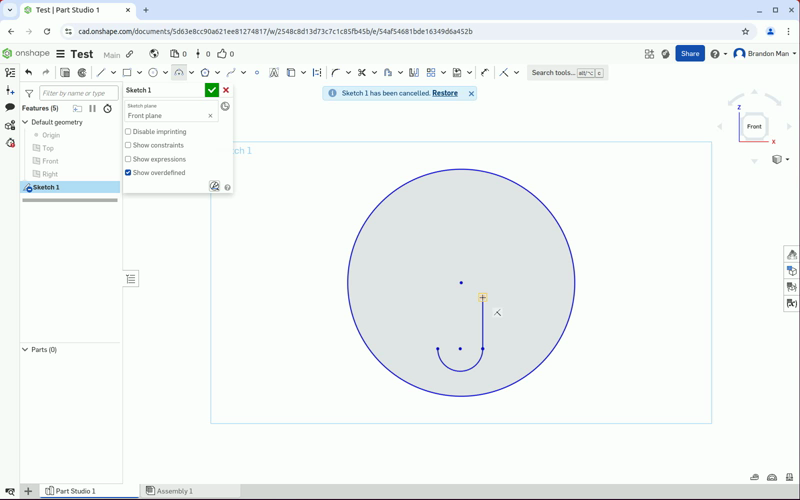
click(482, 297)
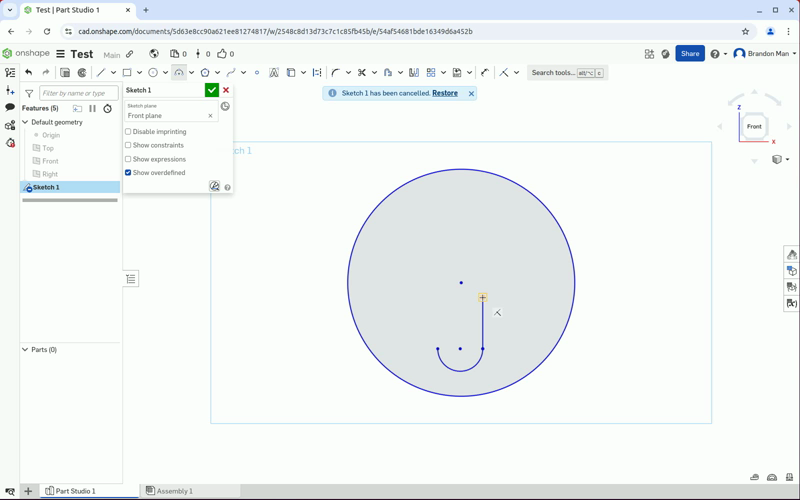
key_down(shift)
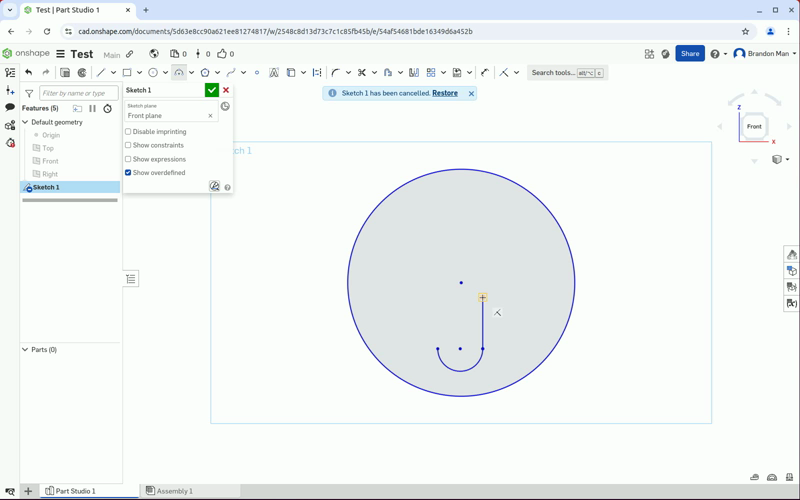
mouse_move(437, 297)
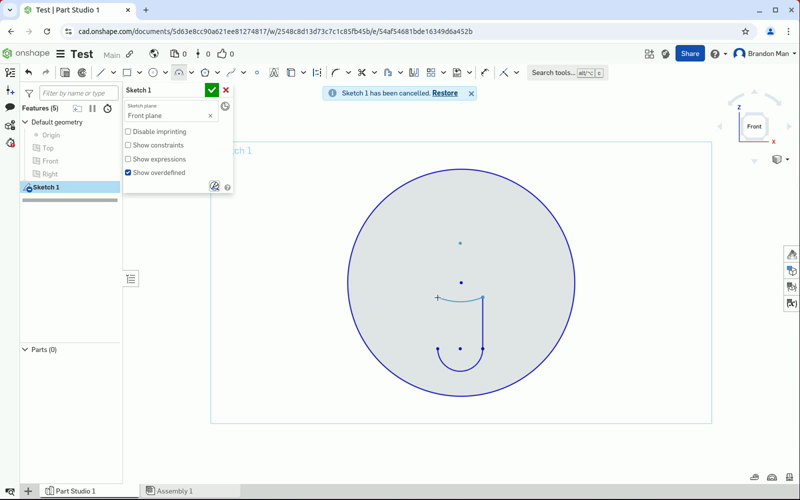
click(437, 297)
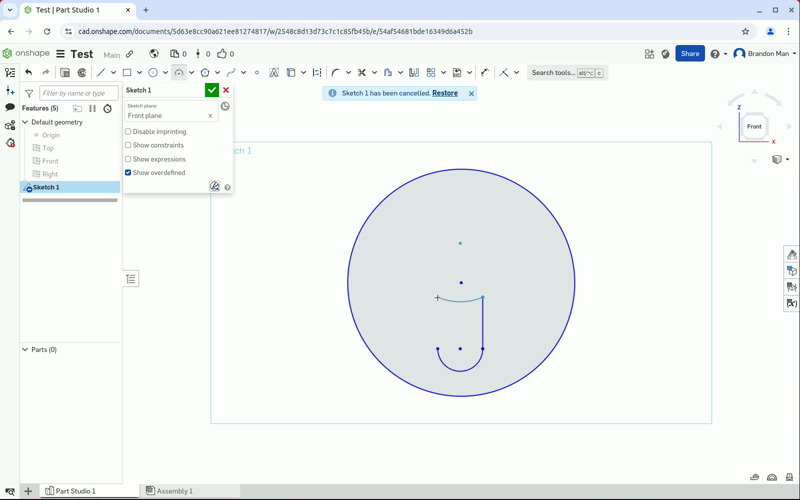
mouse_move(460, 233)
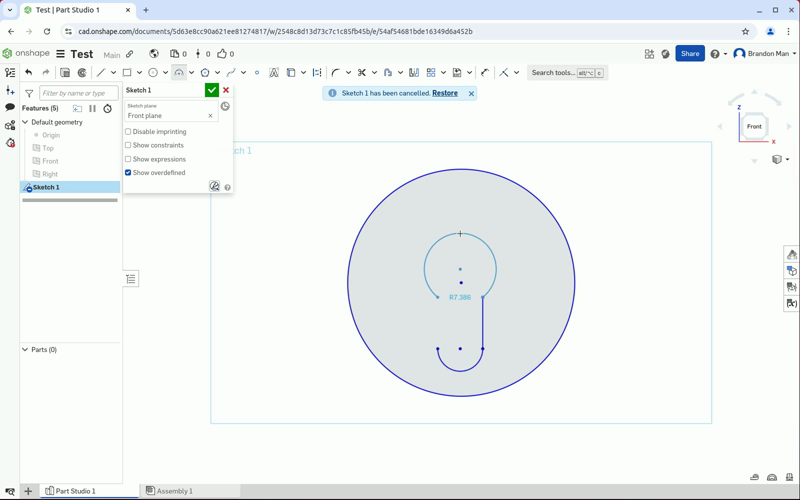
click(460, 233)
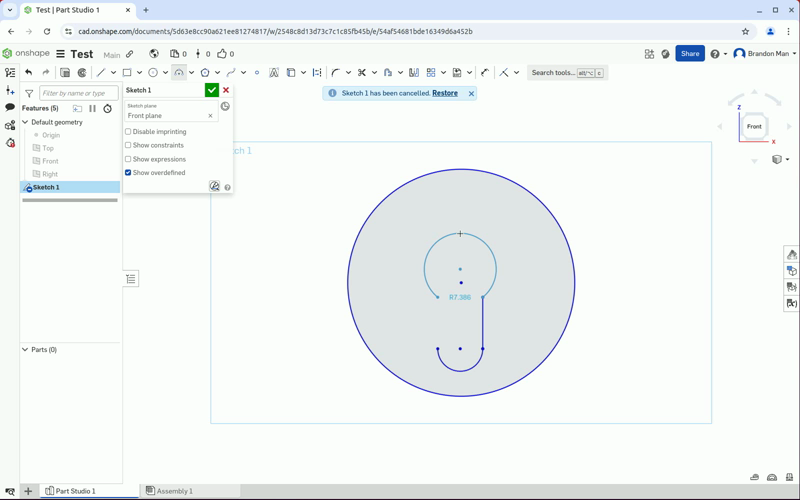
key_up(shift)
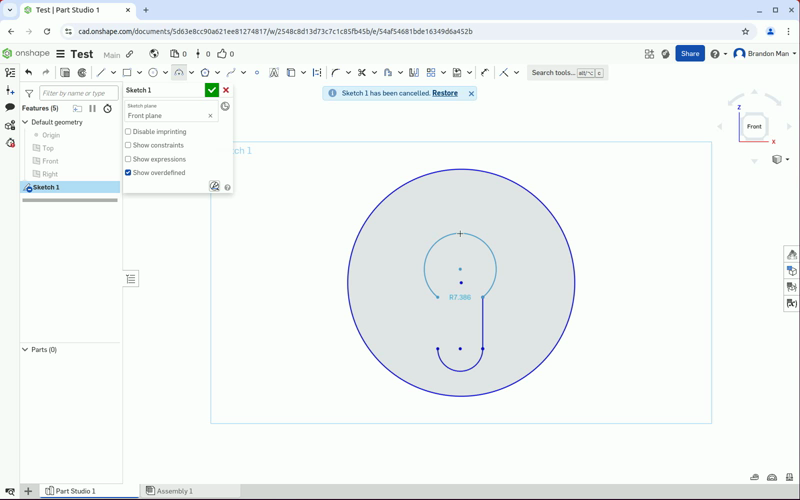
key(esc)
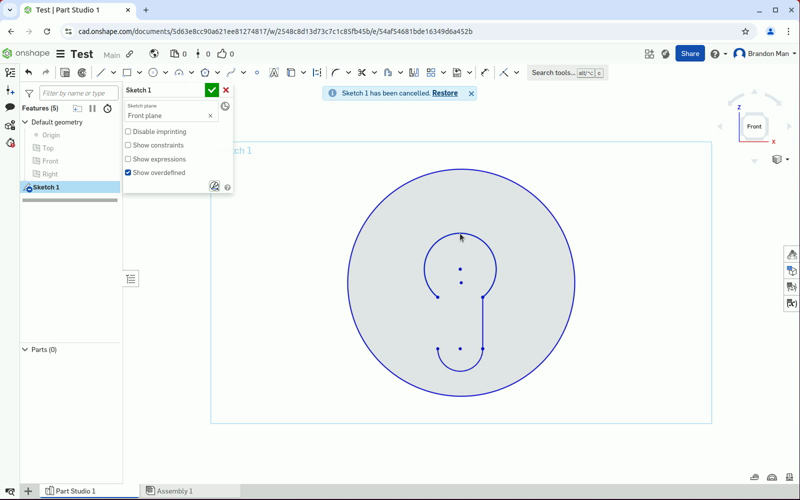
key(l)
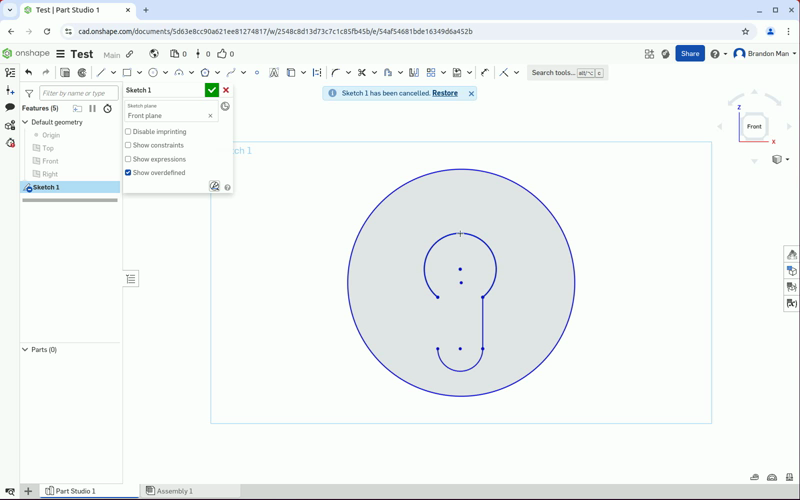
mouse_move(437, 297)
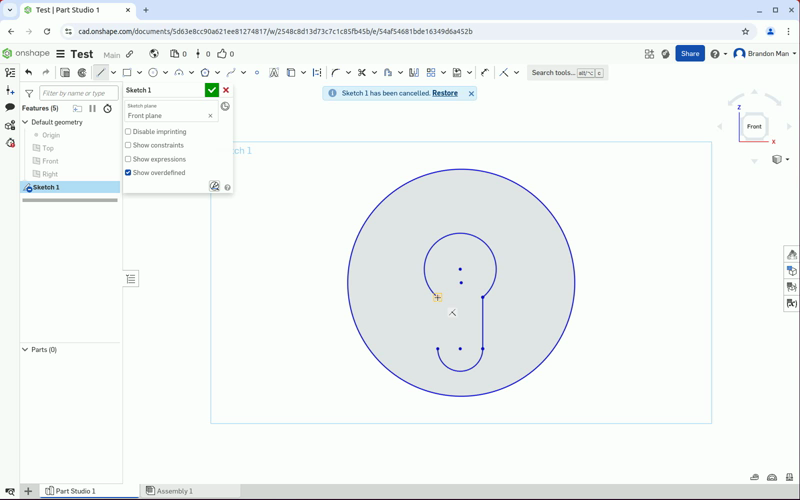
click(437, 297)
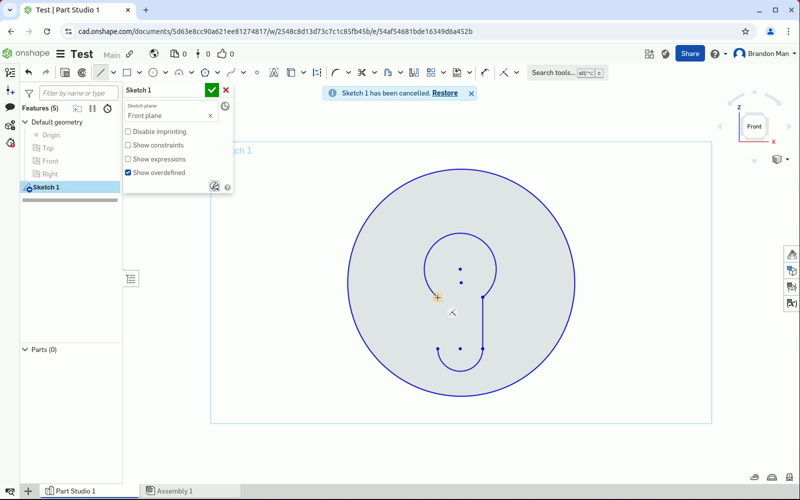
mouse_move(467, 297)
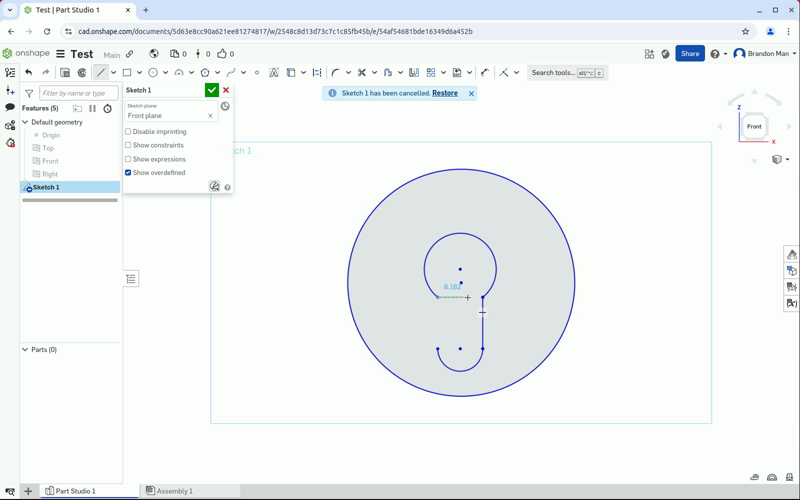
key_down(shift)
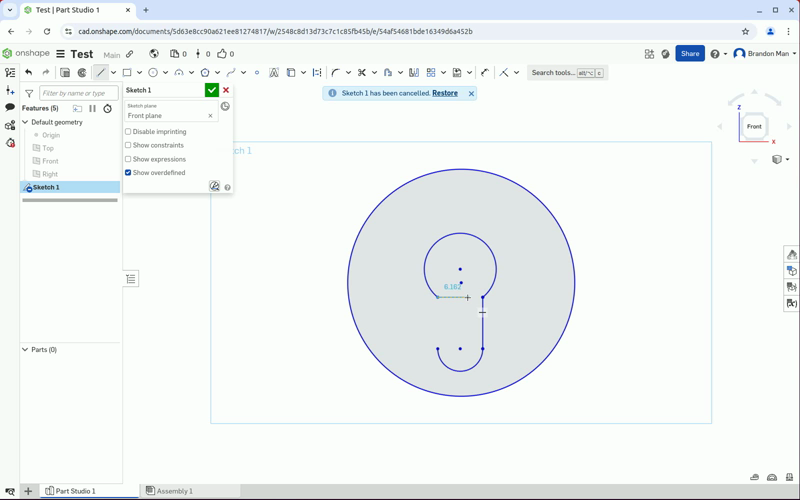
mouse_move(437, 348)
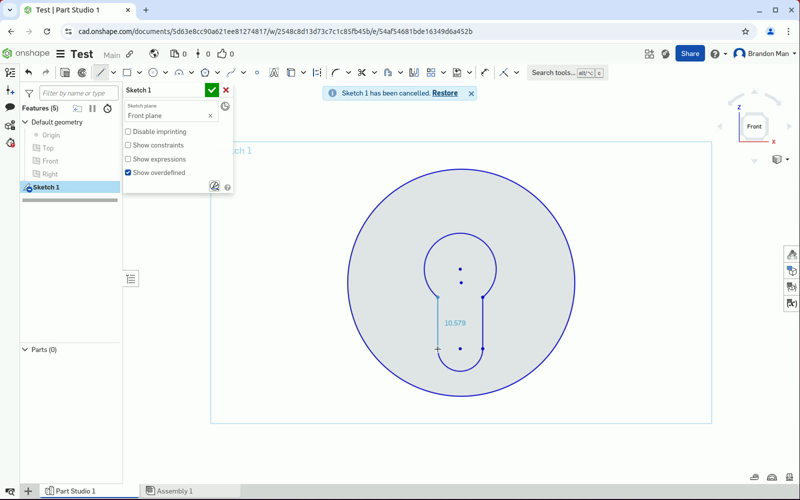
key_up(shift)
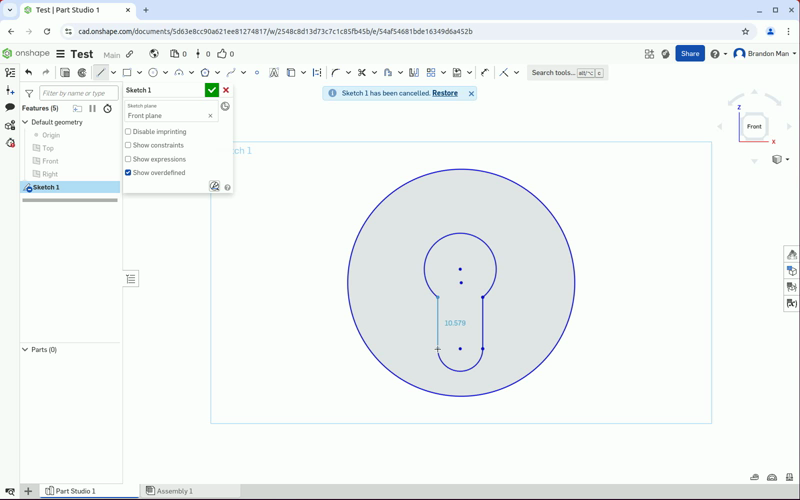
click(437, 348)
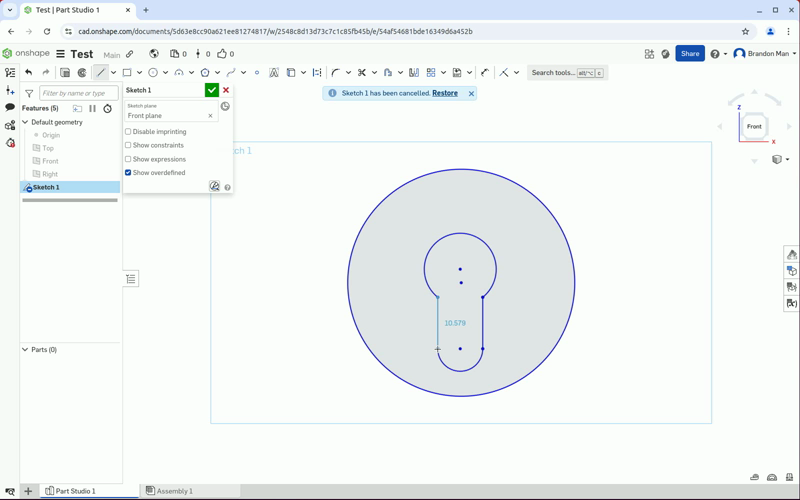
key(esc)
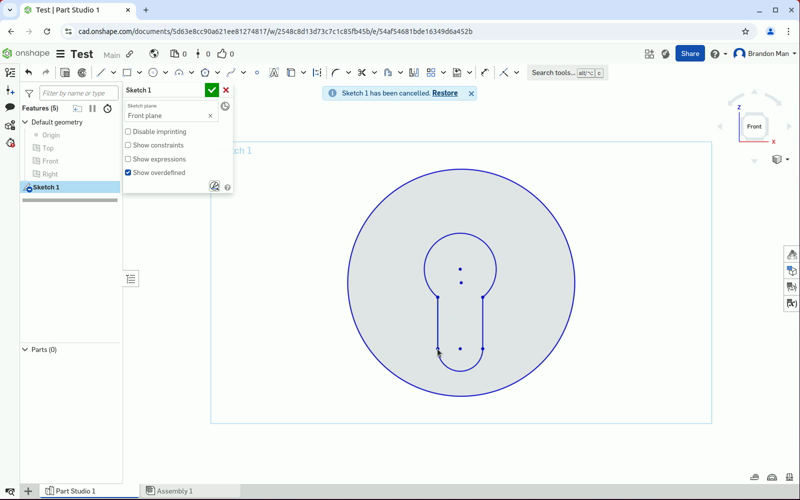
mouse_move(388, 233)
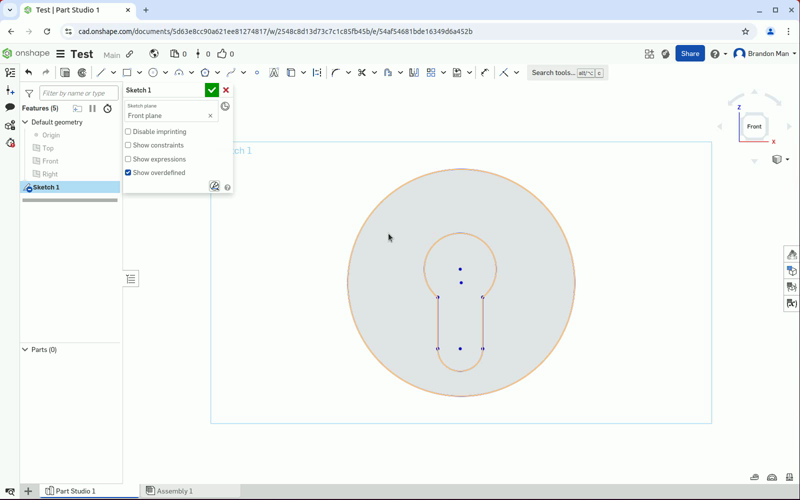
click(388, 233)
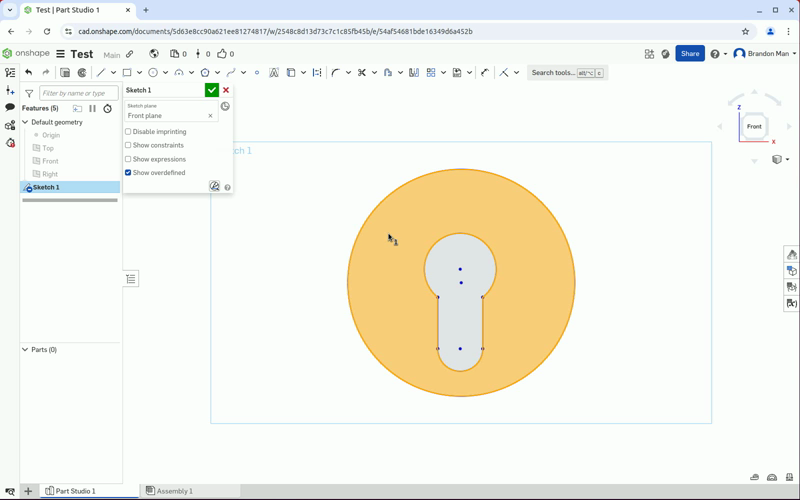
mouse_move(73, 352)
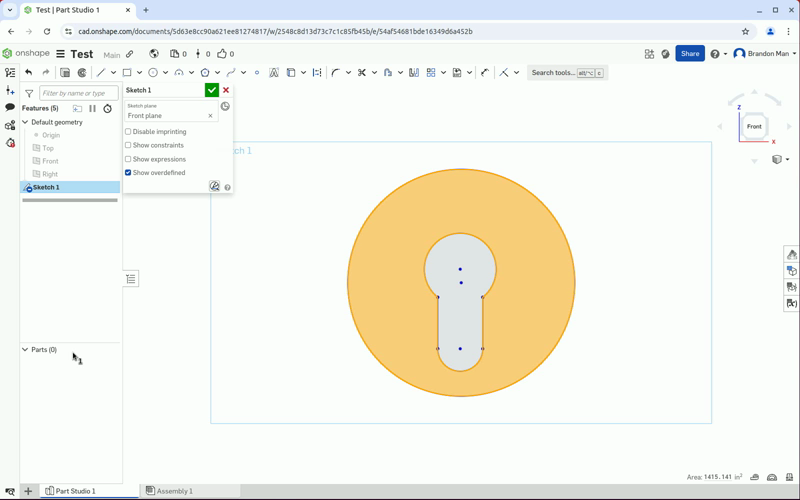
key(shift+y)
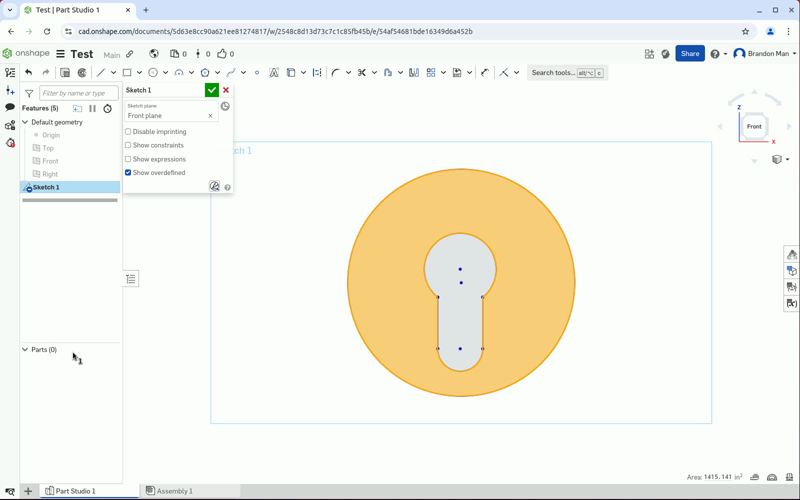
key(shift+e)
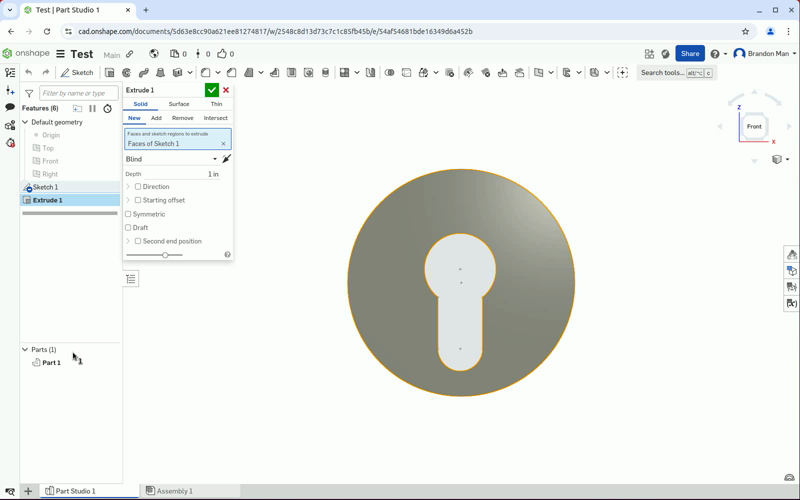
mouse_move(143, 106)
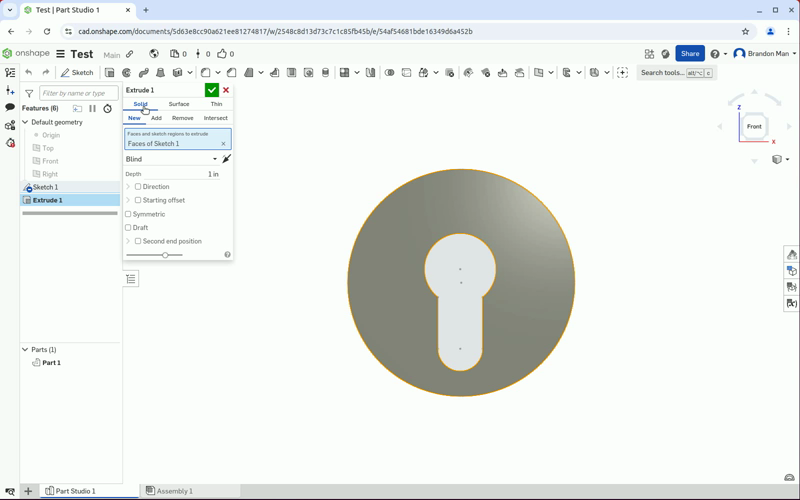
click(143, 106)
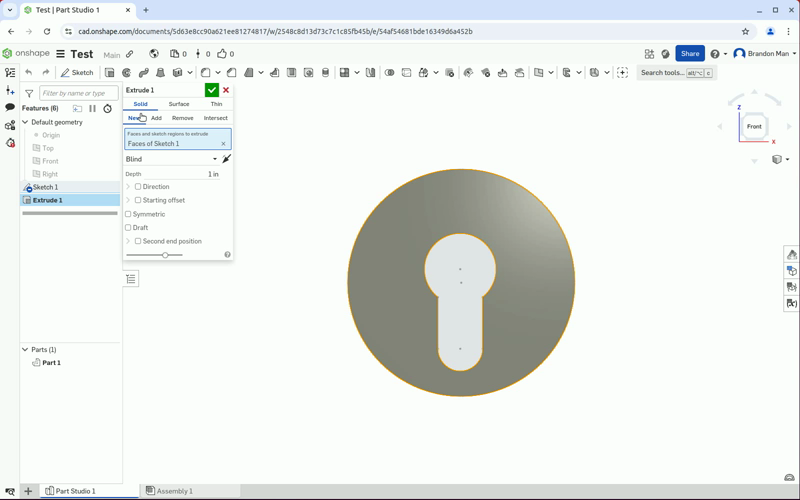
mouse_move(137, 120)
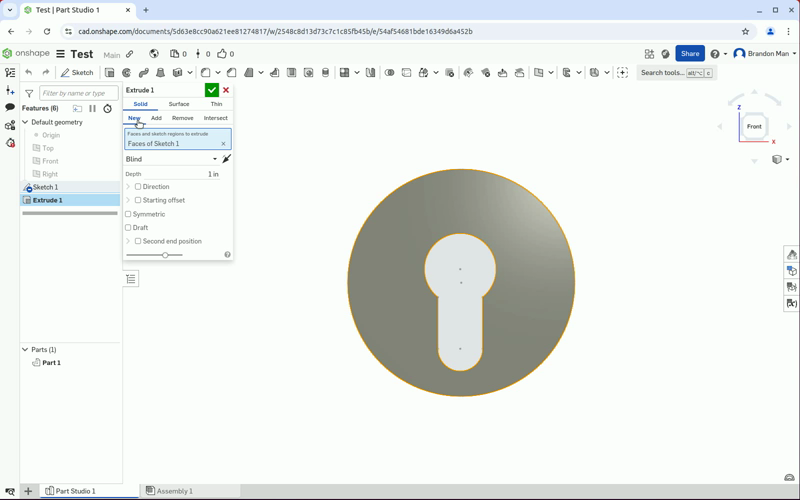
click(137, 120)
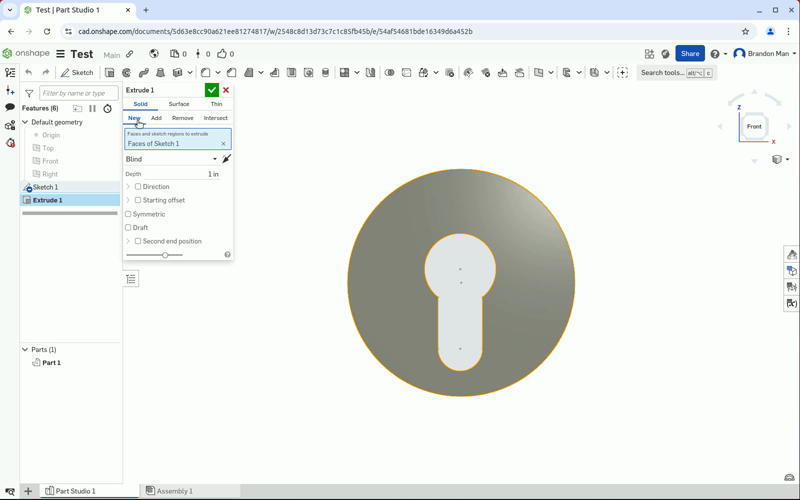
key(tab, 4)
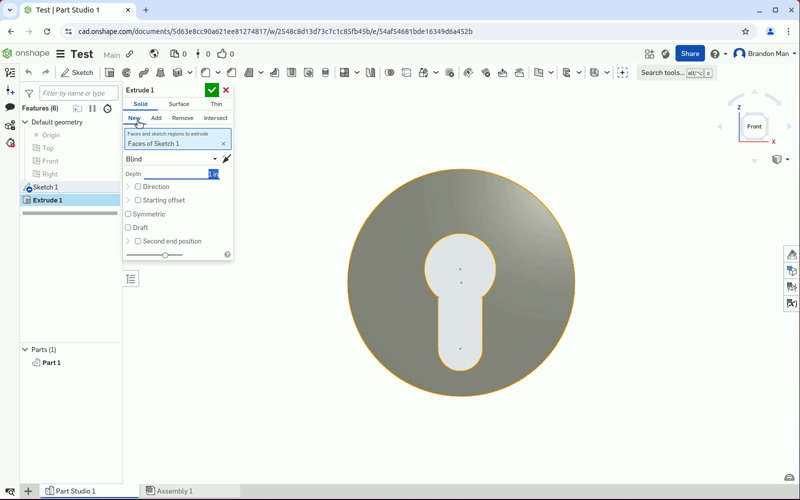
text(19.257)
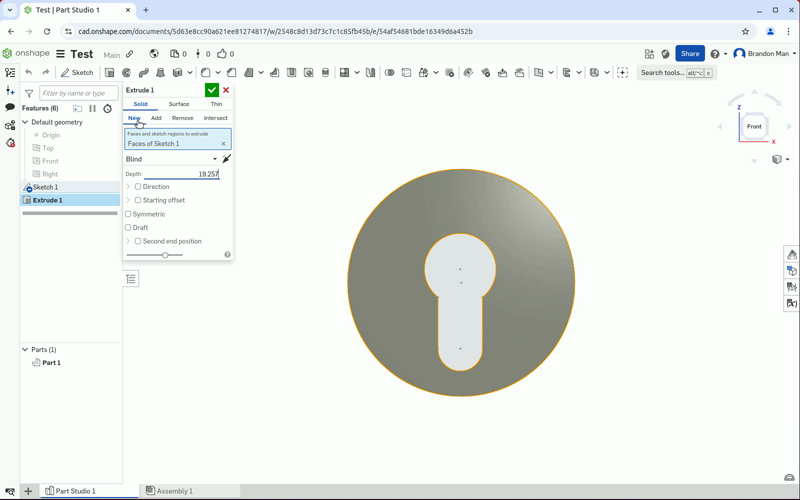
key(enter)
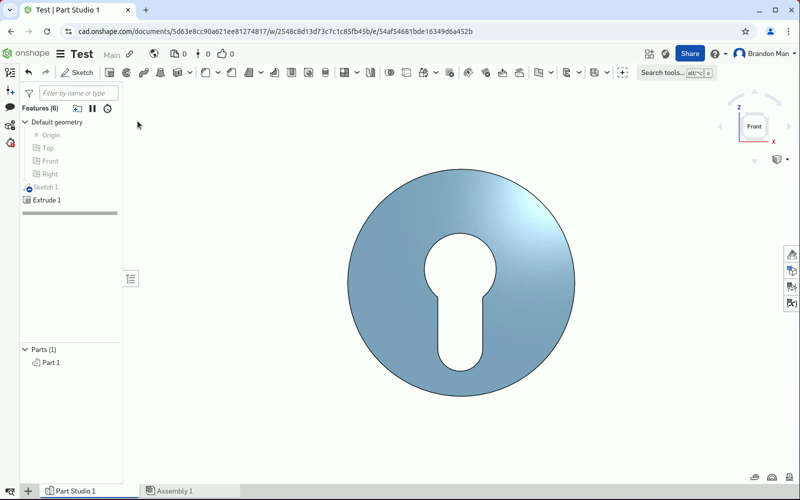
key(shift+h)
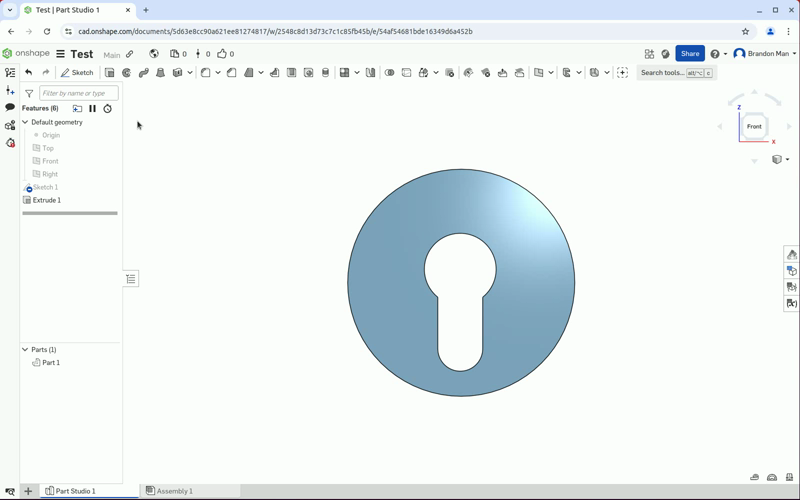
key(shift+h)
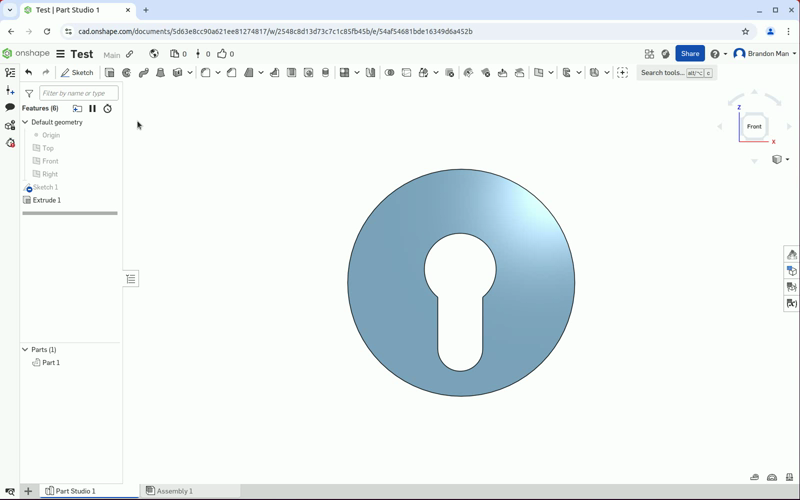
mouse_move(73, 189)
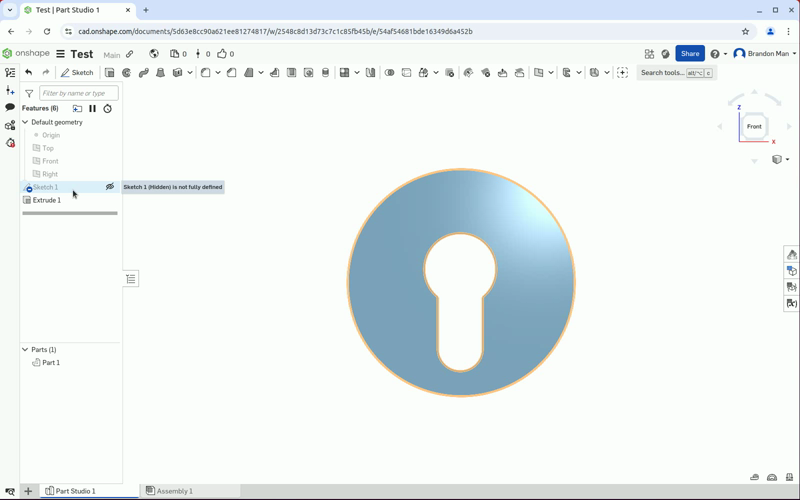
click(73, 189)
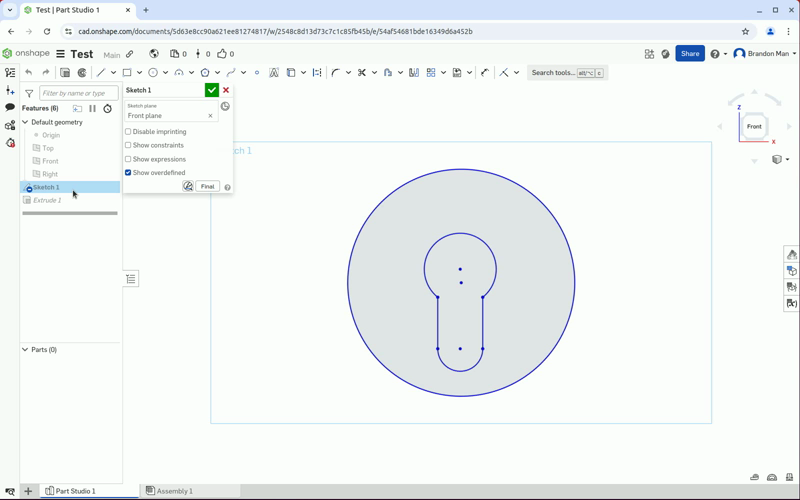
mouse_move(229, 92)
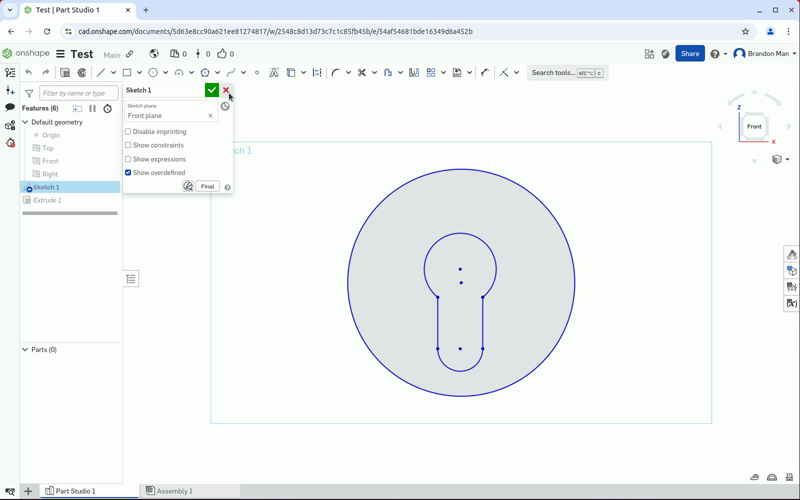
click(229, 92)
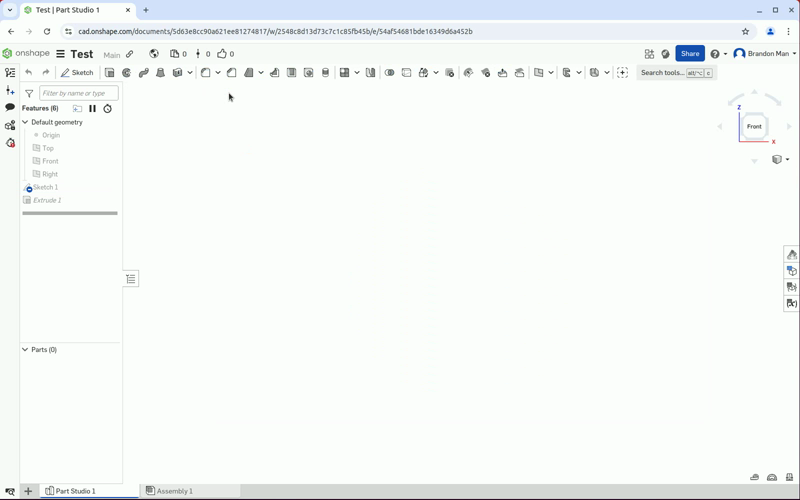
mouse_move(541, 75)
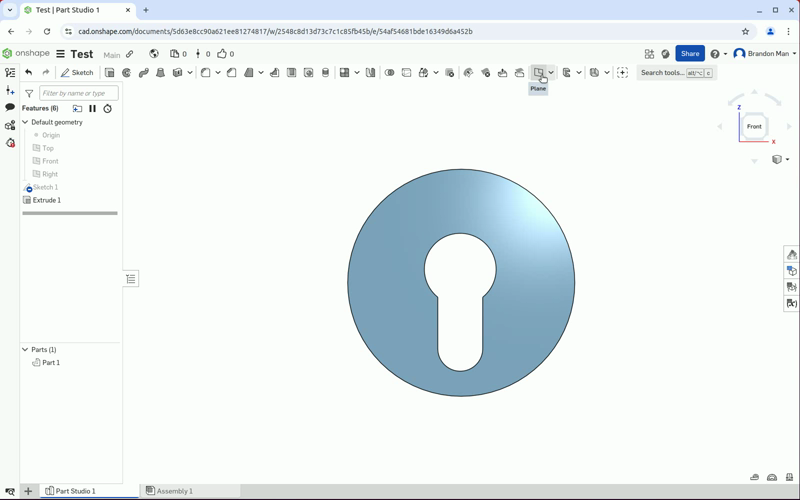
click(541, 75)
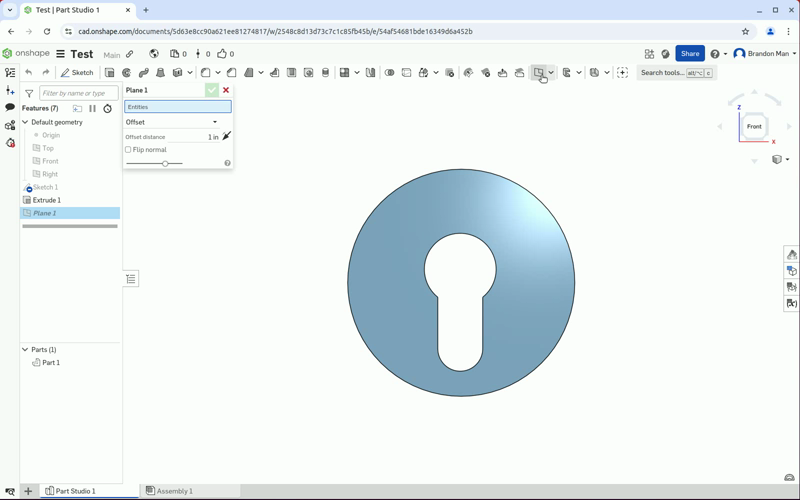
mouse_move(73, 163)
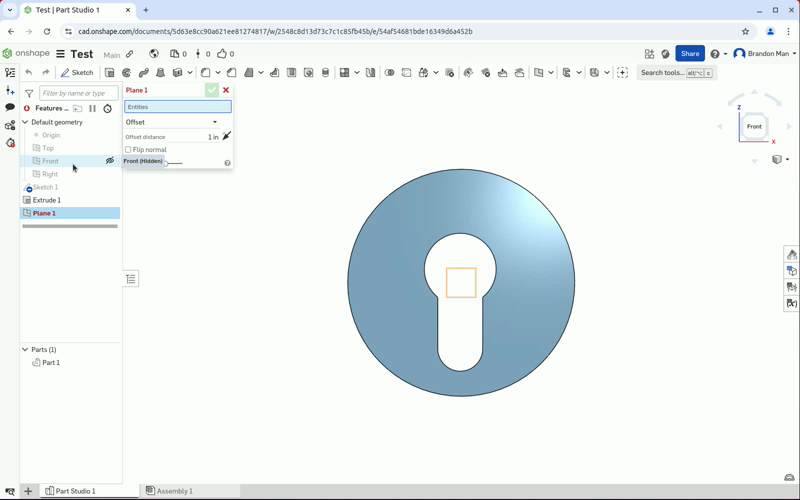
click(73, 163)
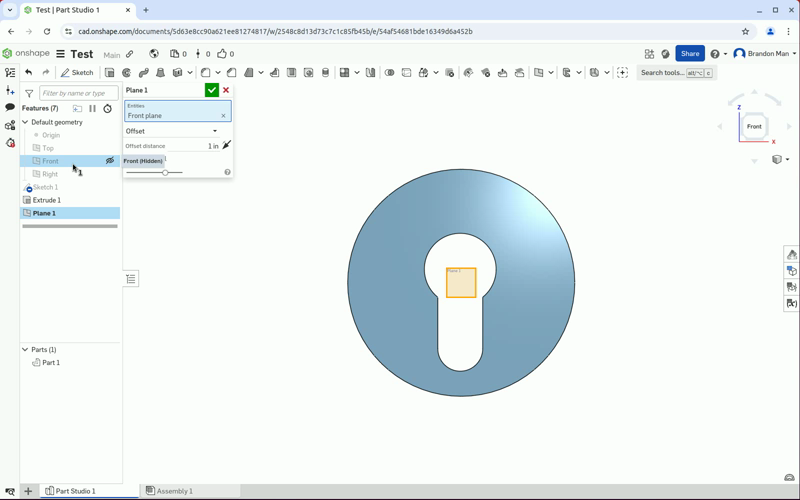
key(tab, 2)
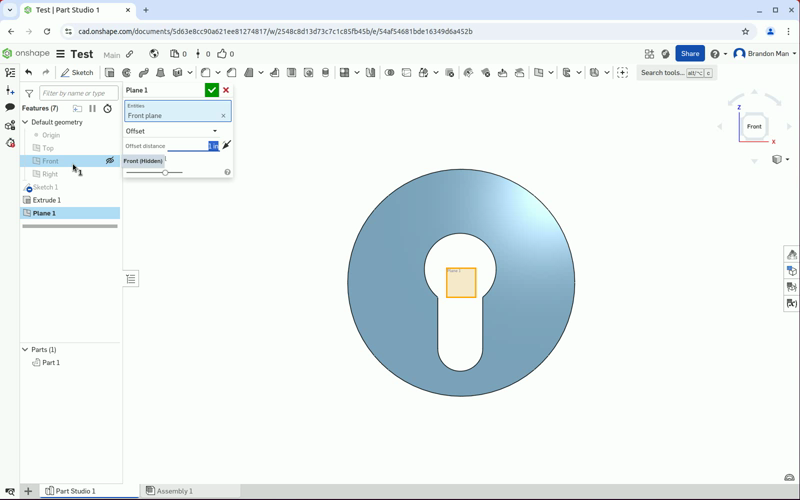
text(19.257)
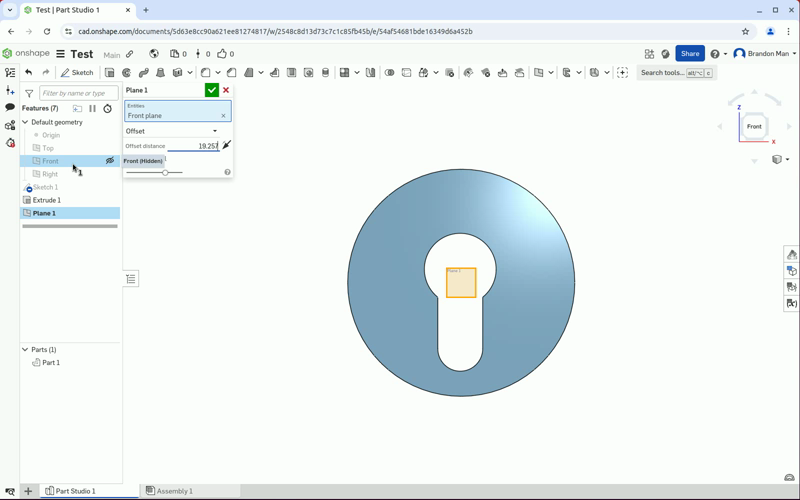
key(enter, 2)
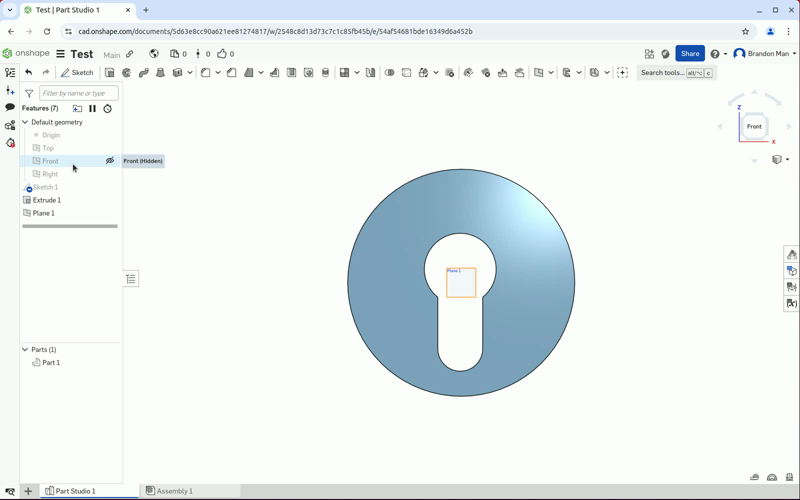
key(shift+s)
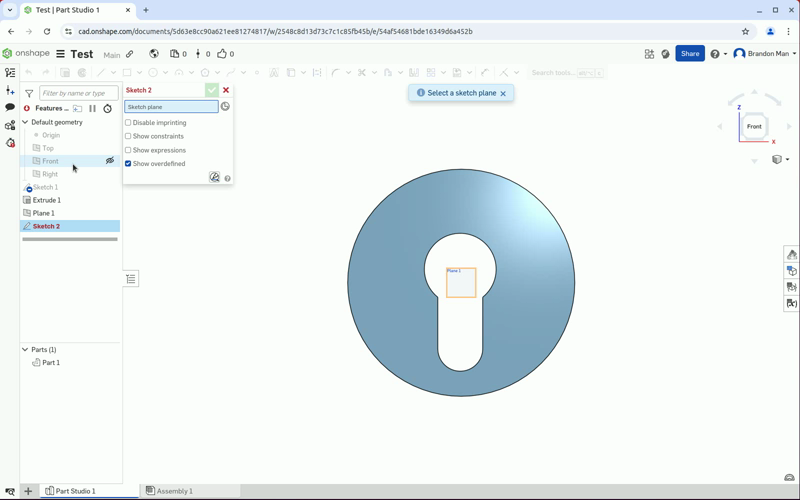
mouse_move(73, 215)
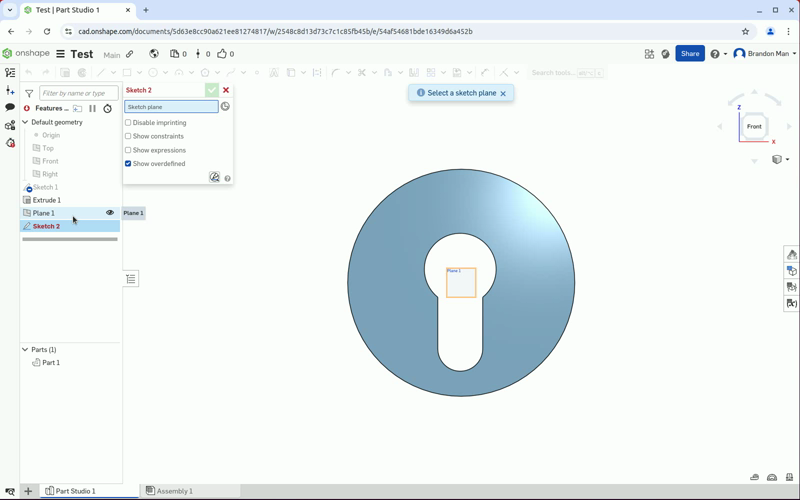
click(73, 215)
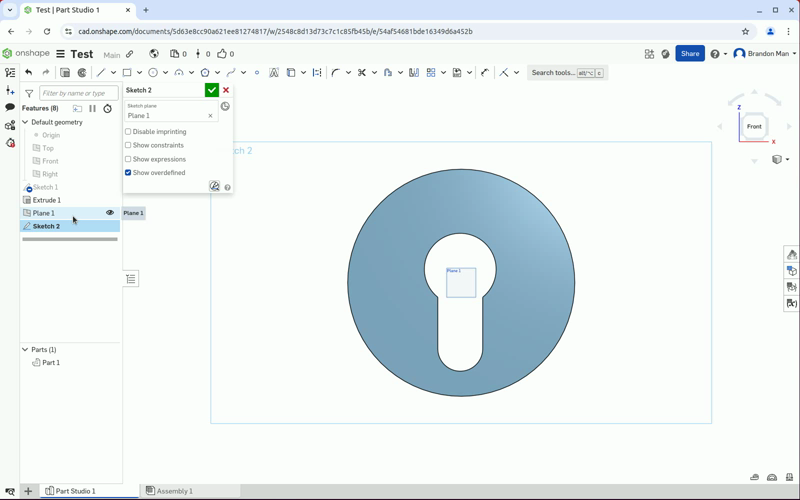
mouse_move(73, 352)
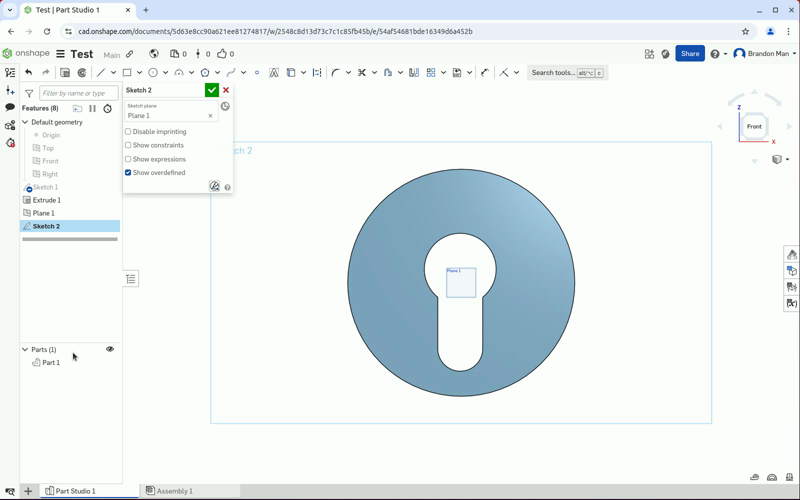
key(y)
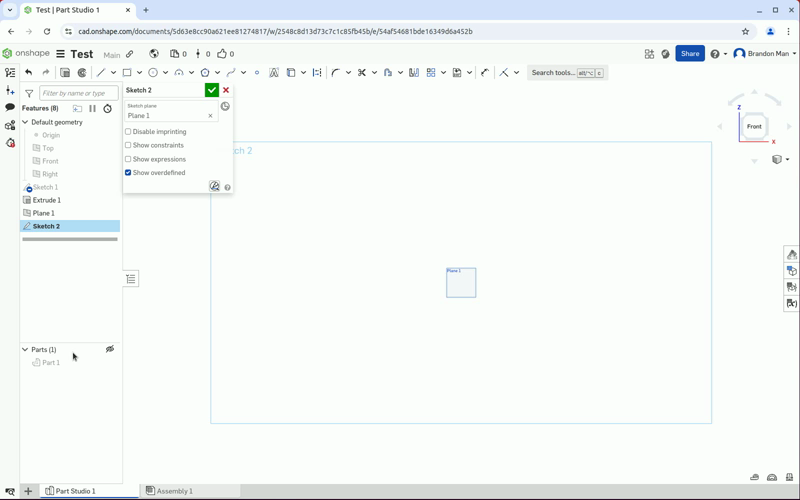
key(c)
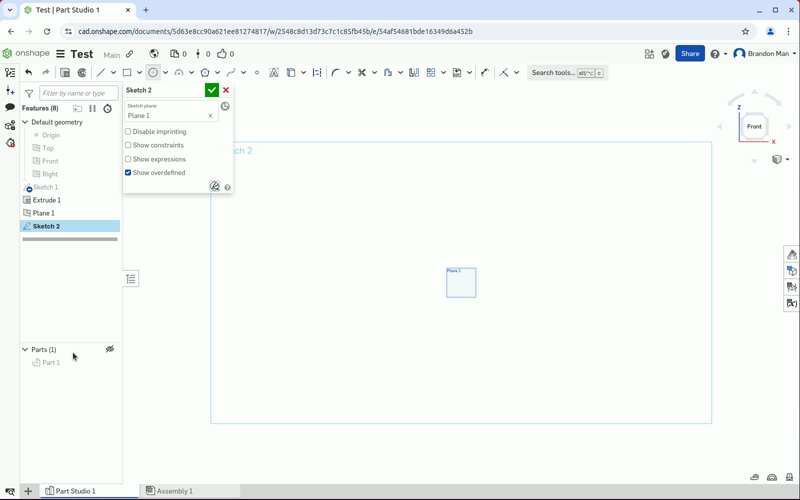
key_down(shift)
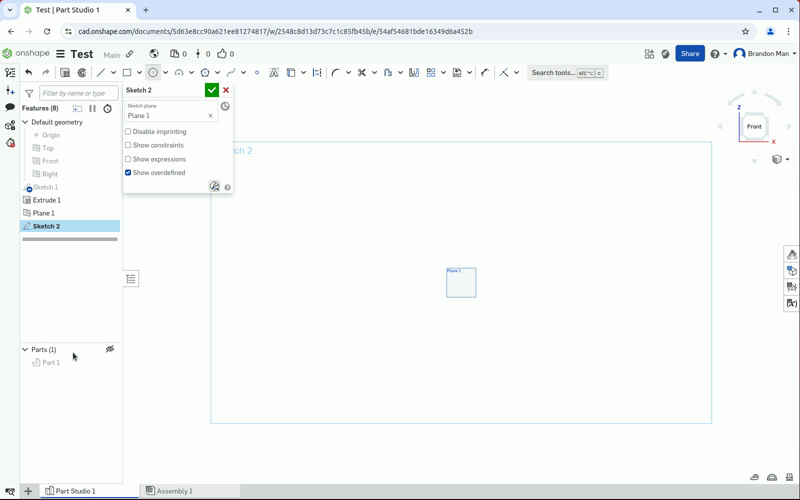
mouse_move(461, 282)
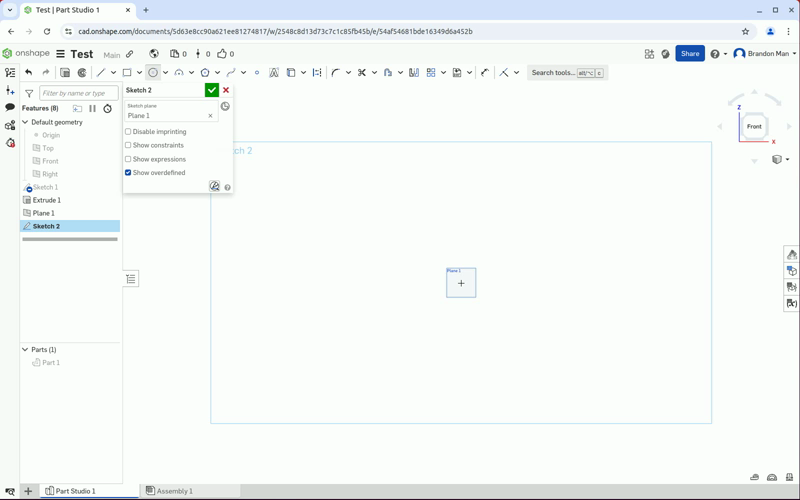
click(461, 282)
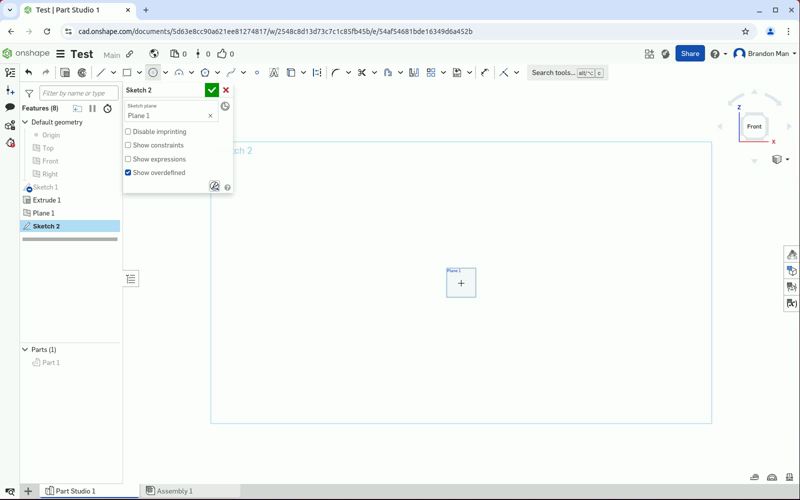
key_up(shift)
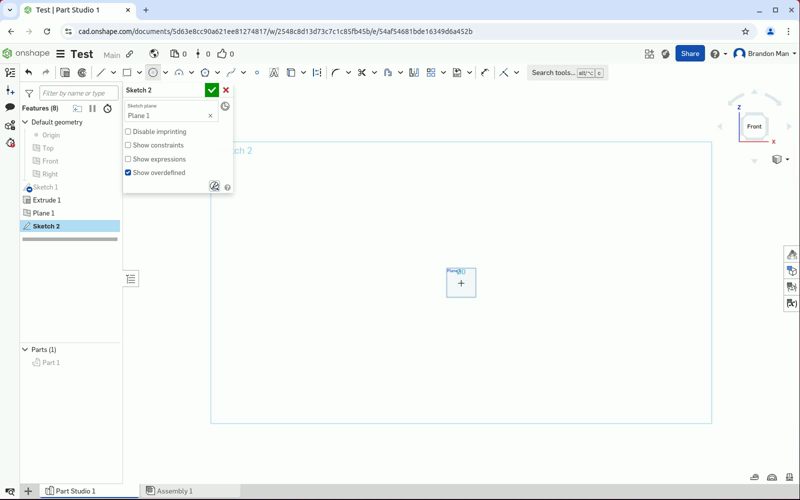
mouse_move(570, 282)
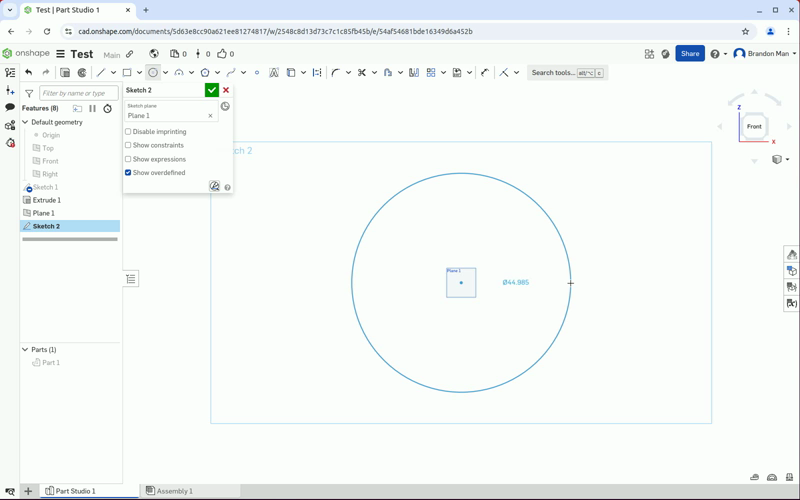
click(570, 282)
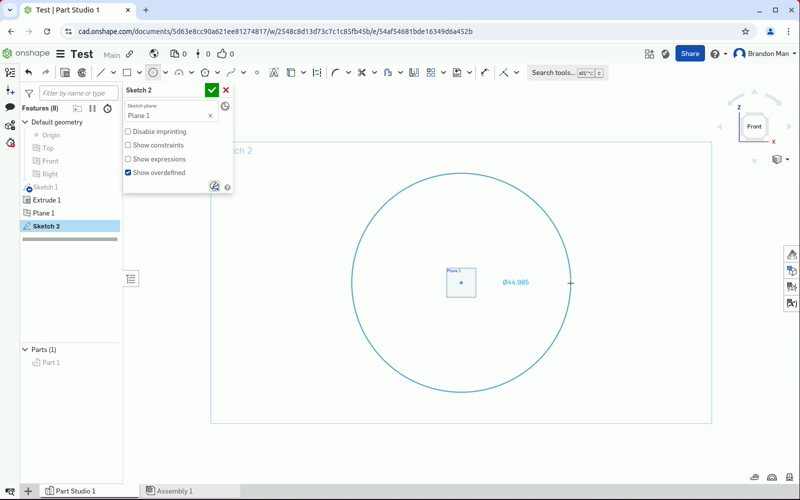
key(esc)
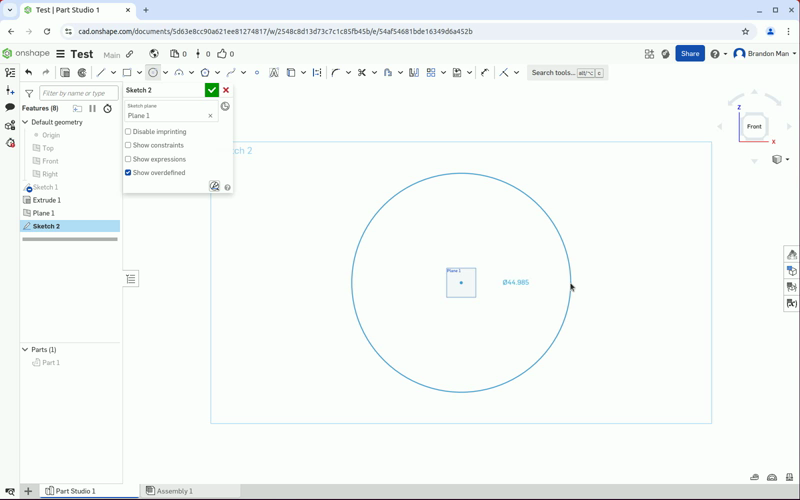
key(a)
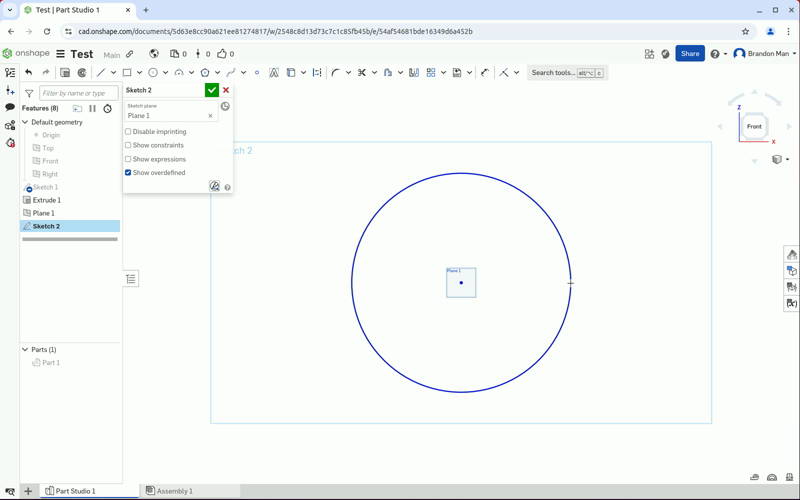
key_down(shift)
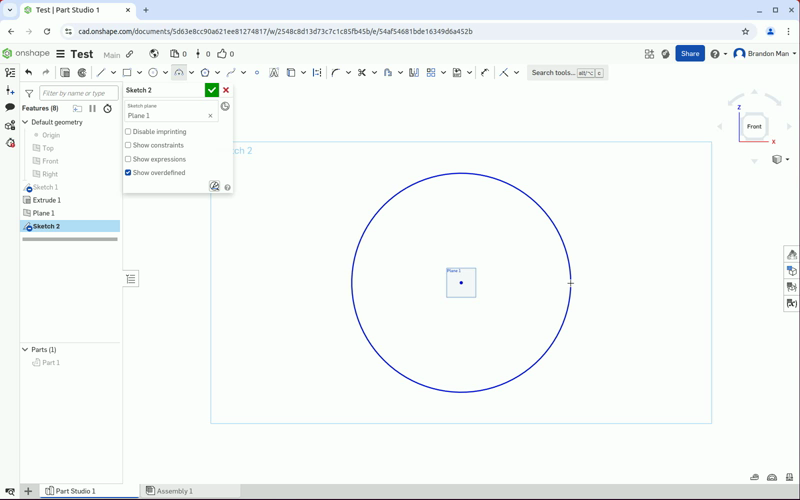
mouse_move(438, 349)
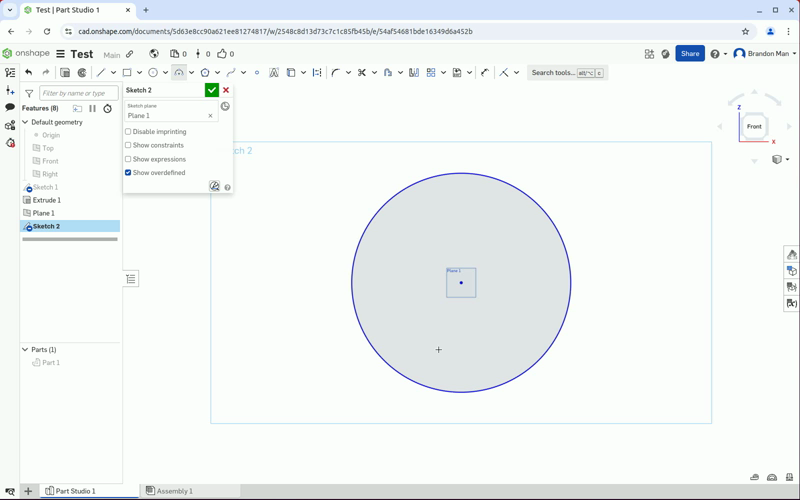
click(438, 349)
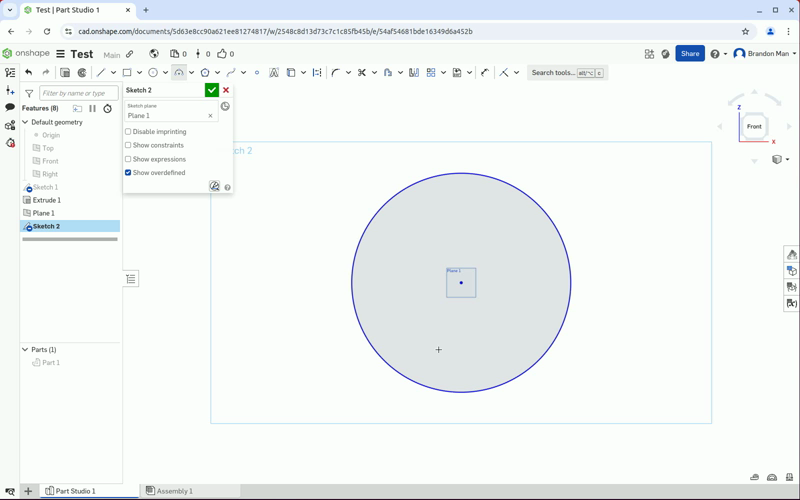
key_up(shift)
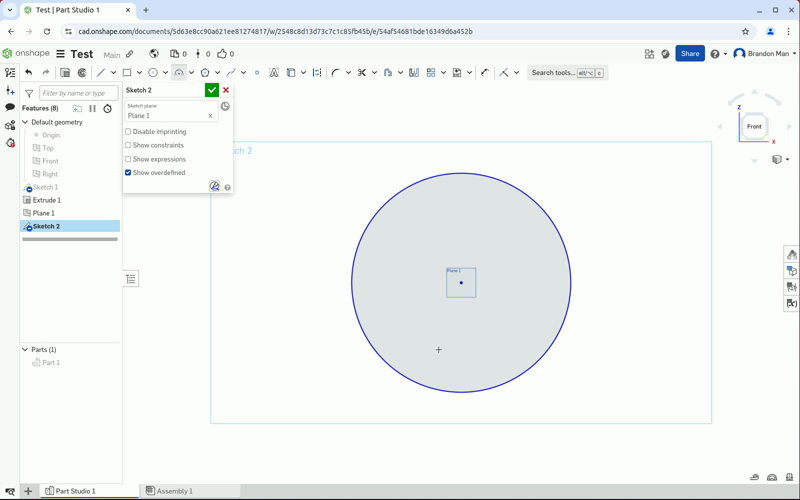
key_down(shift)
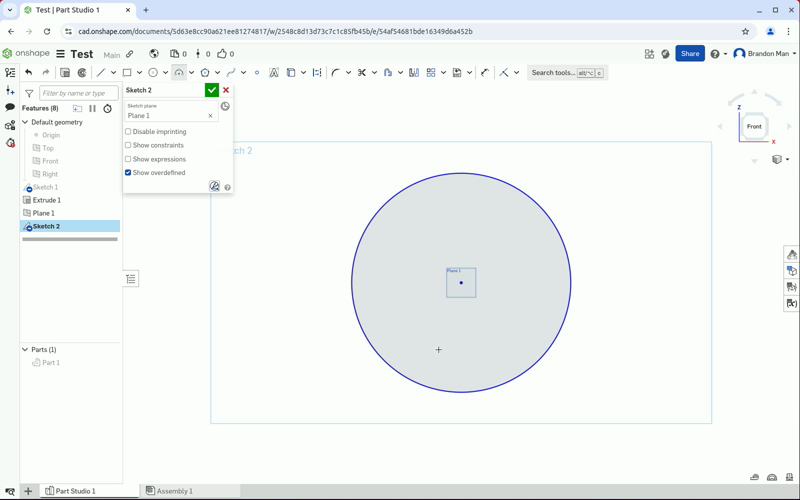
mouse_move(481, 349)
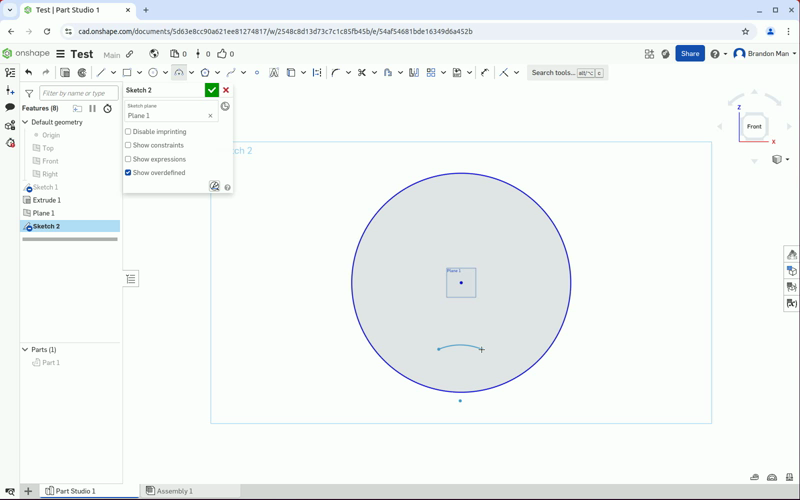
click(481, 349)
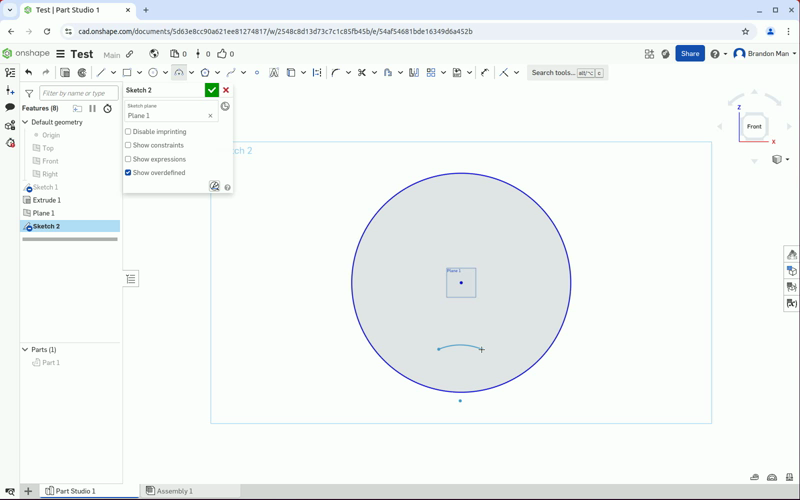
mouse_move(460, 371)
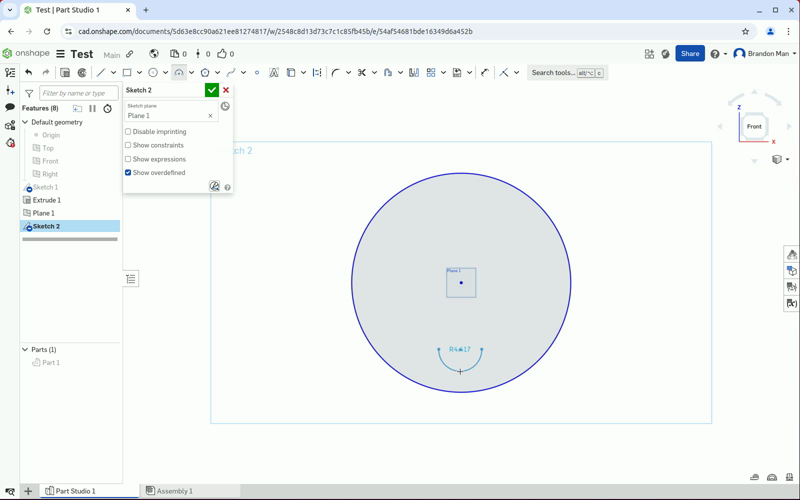
click(460, 371)
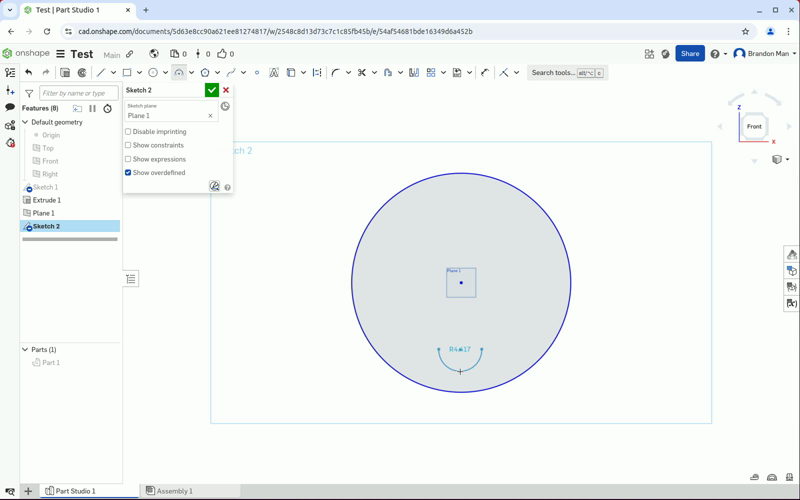
key_up(shift)
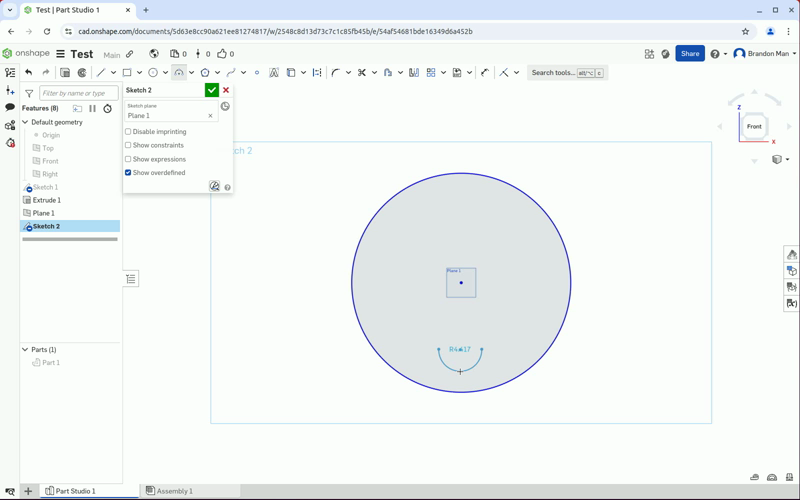
key(esc)
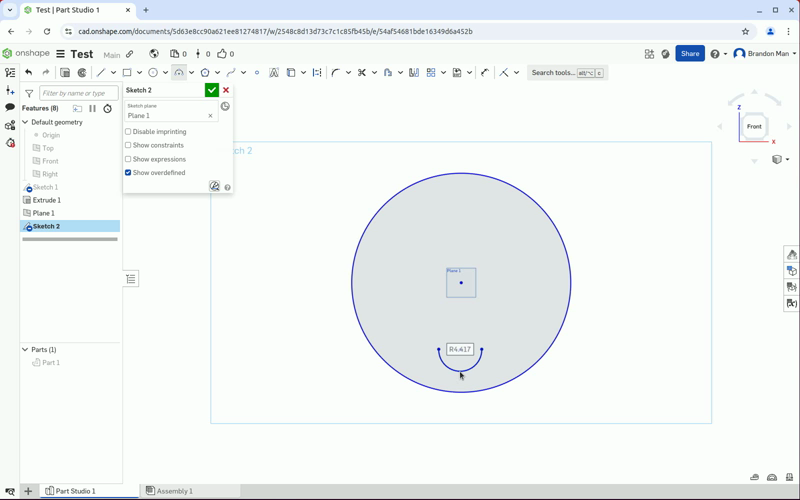
key(l)
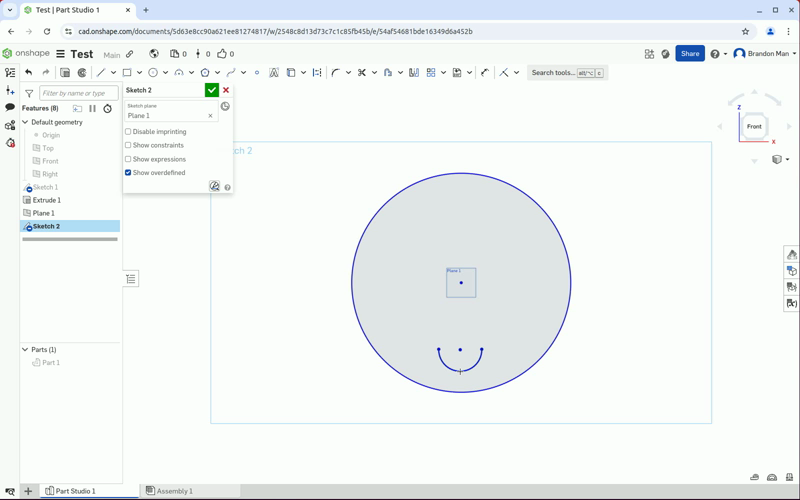
mouse_move(481, 349)
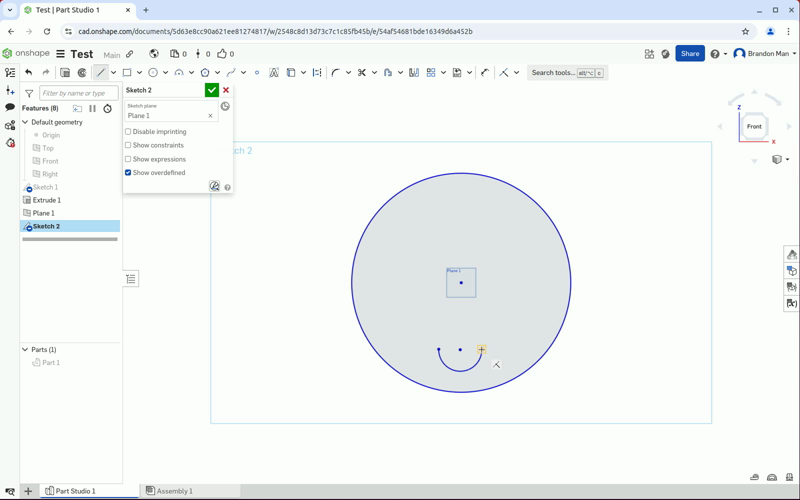
click(481, 349)
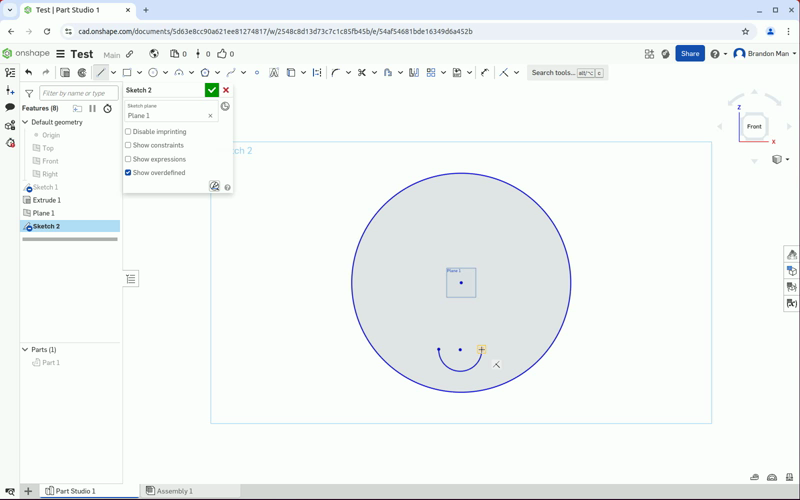
key_down(shift)
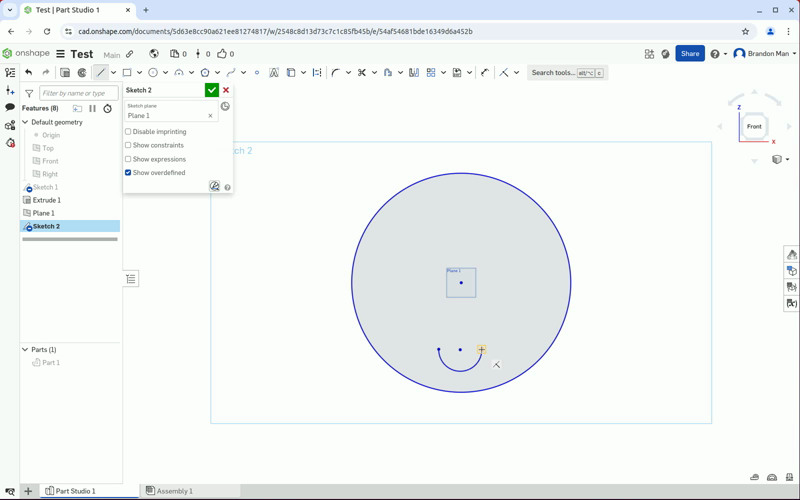
mouse_move(511, 349)
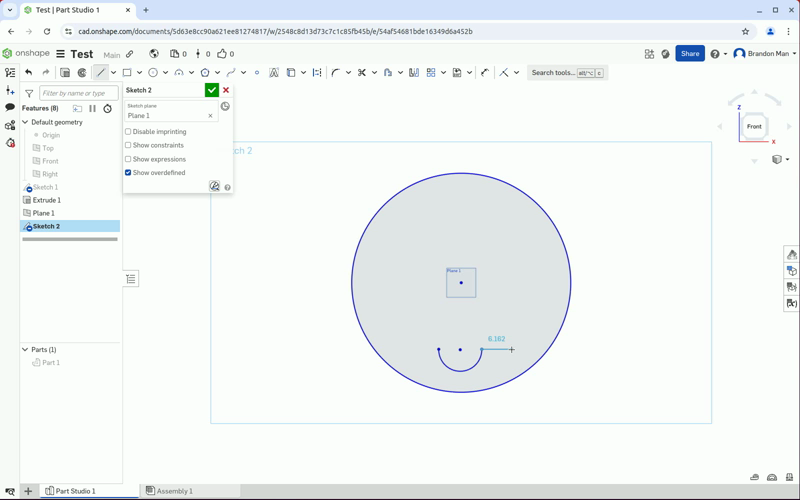
mouse_move(481, 298)
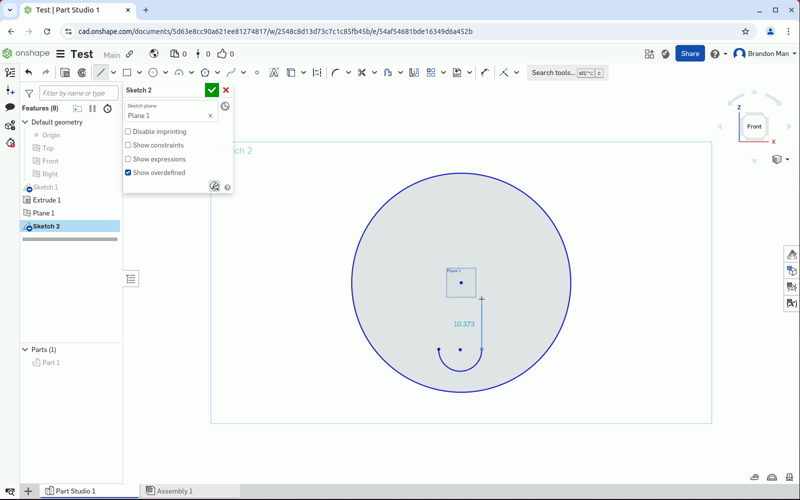
click(481, 298)
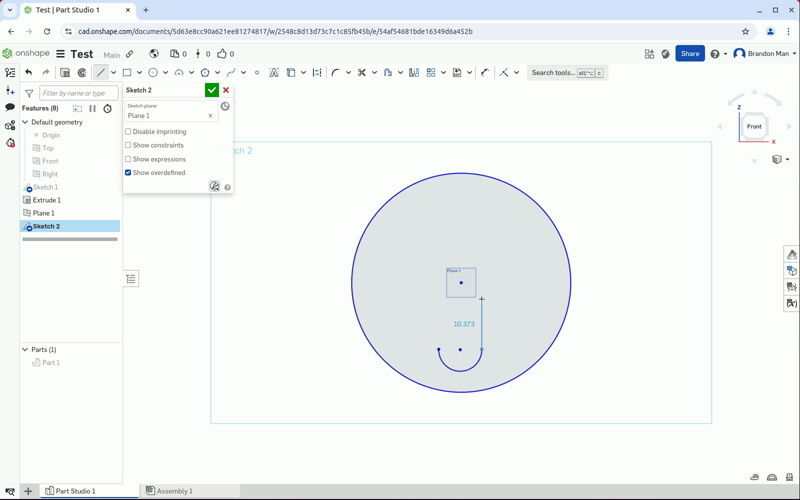
key_up(shift)
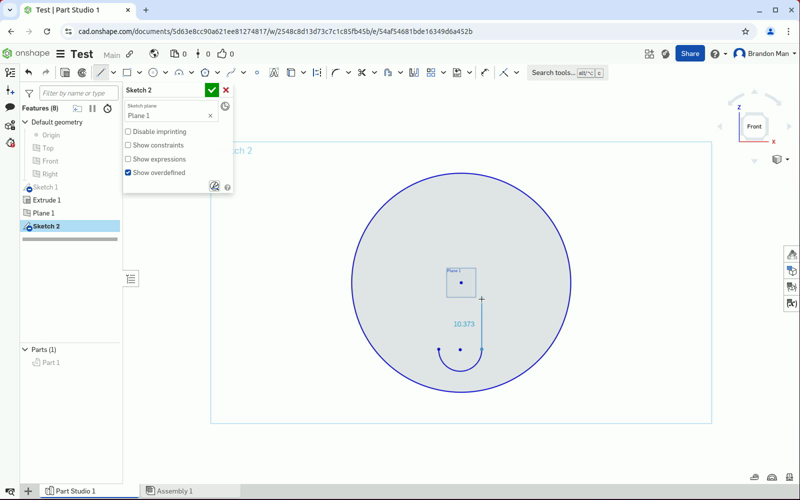
key(esc)
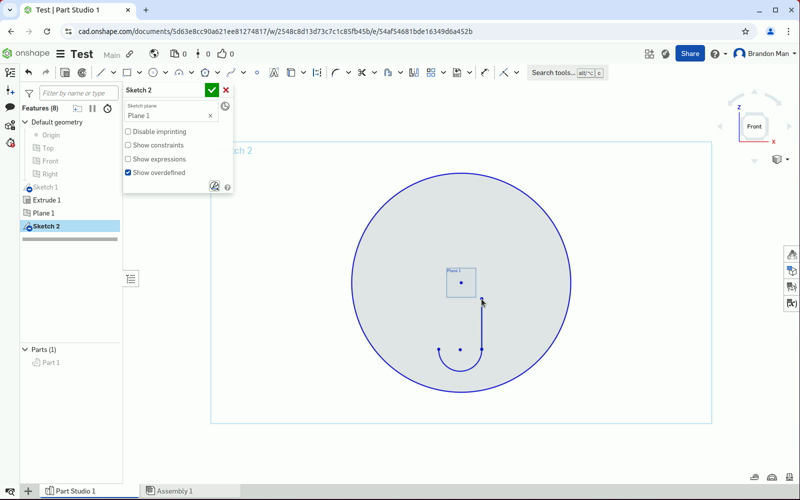
key(a)
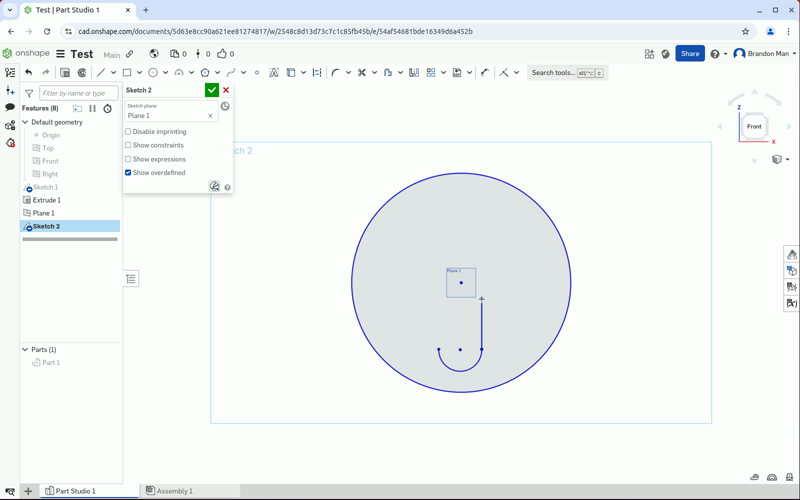
mouse_move(481, 298)
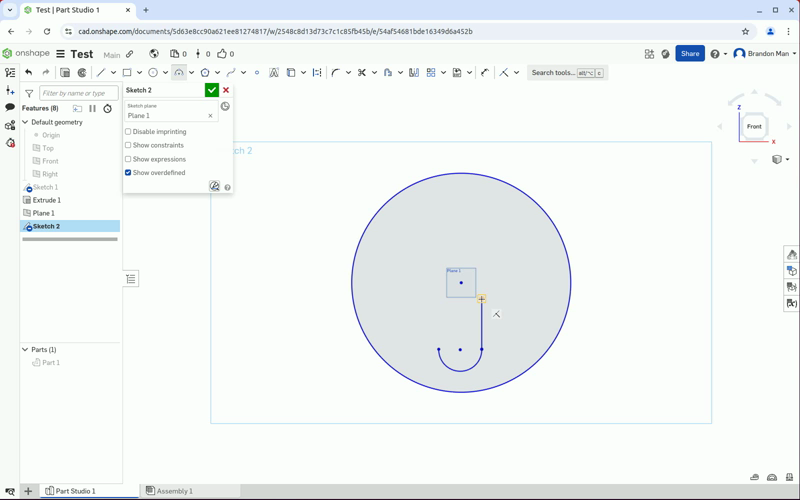
click(481, 298)
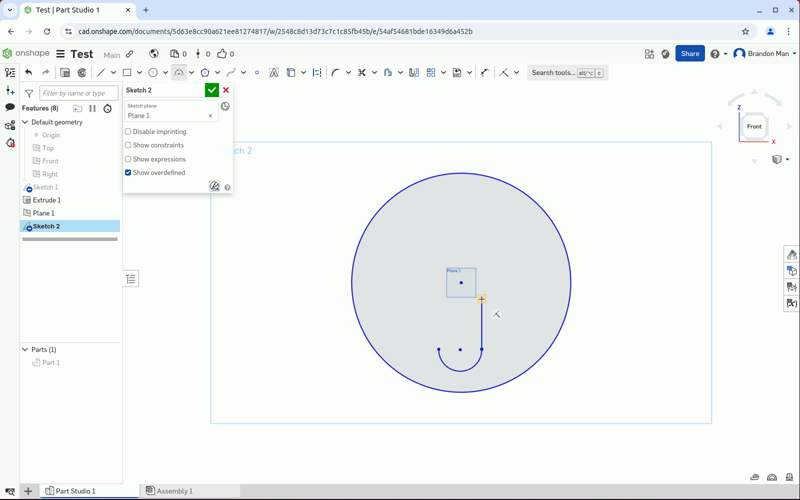
key_down(shift)
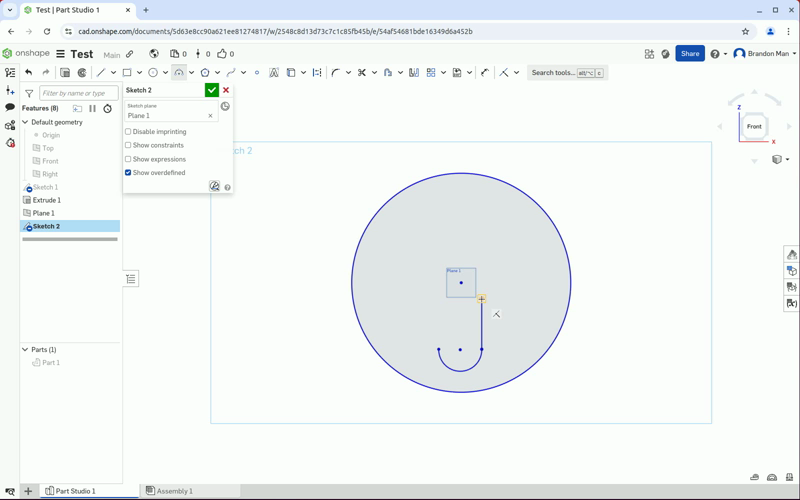
mouse_move(438, 296)
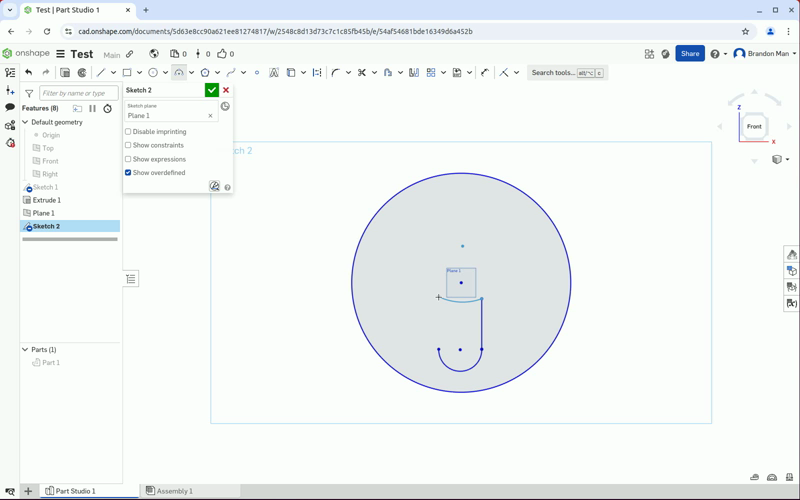
click(438, 296)
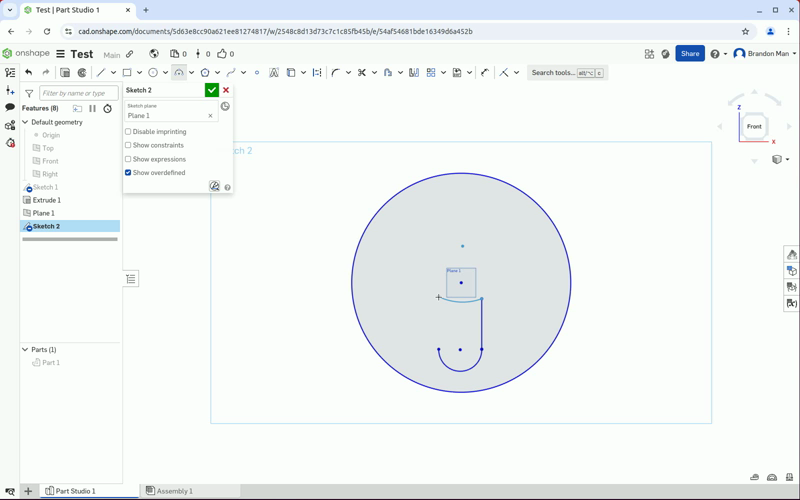
mouse_move(463, 235)
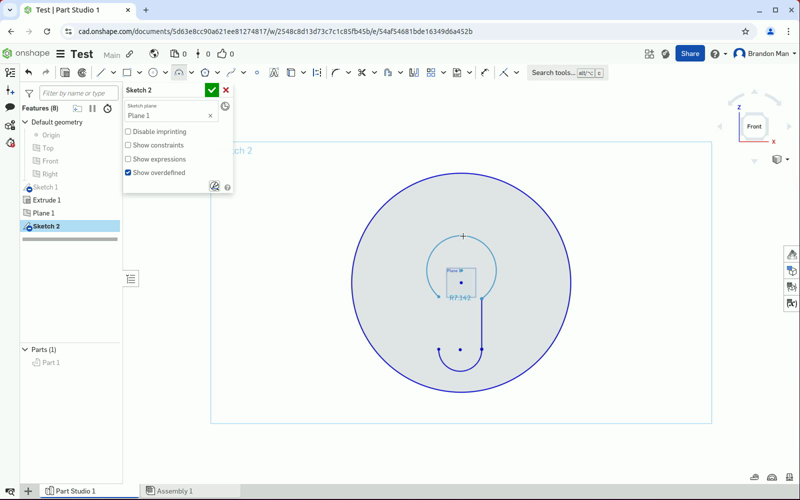
click(463, 235)
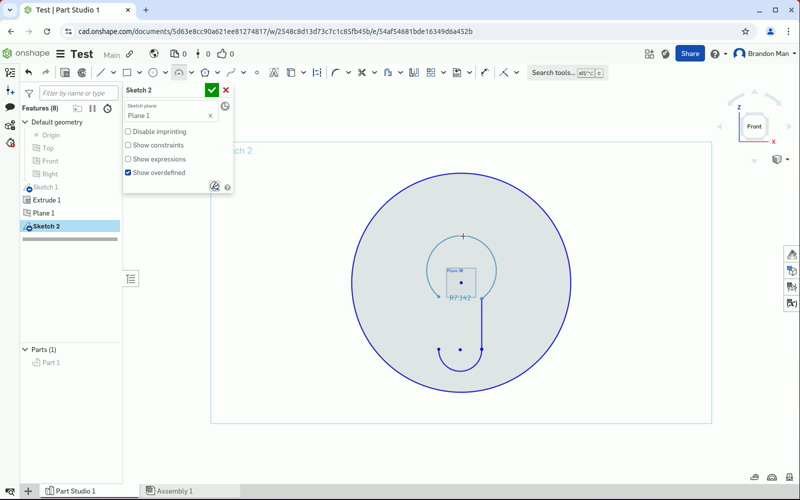
key_up(shift)
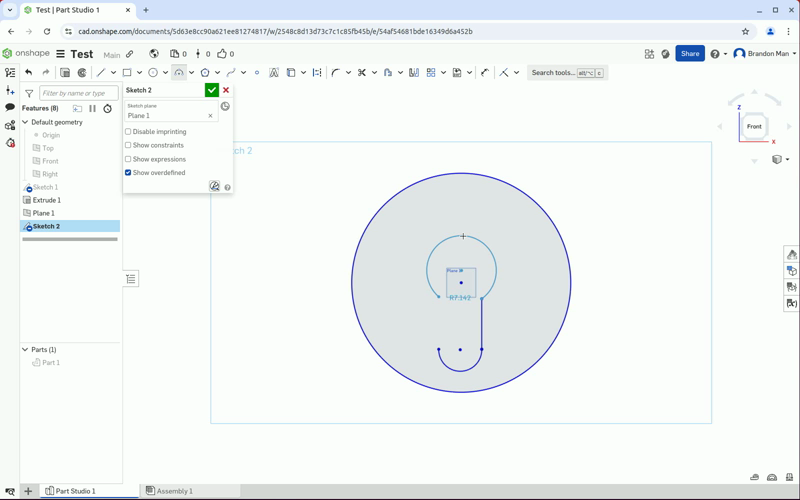
key(esc)
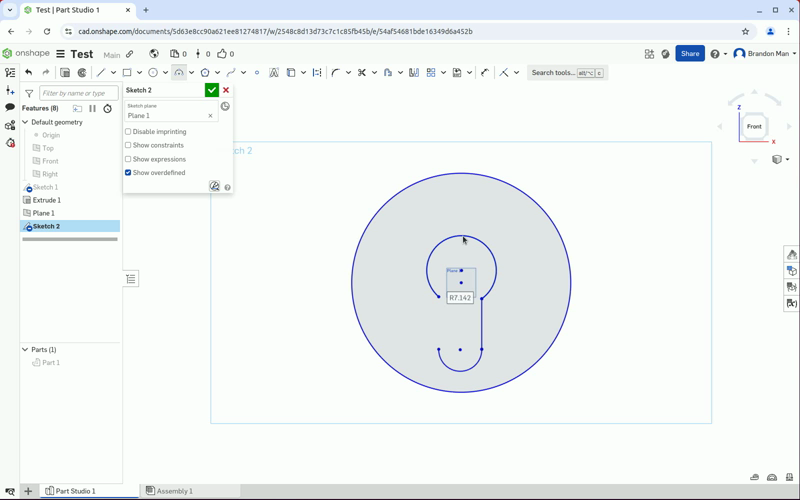
key(l)
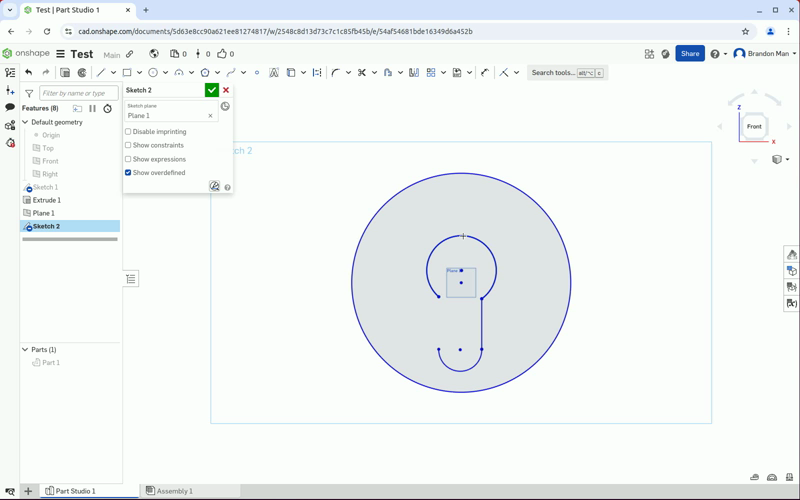
mouse_move(438, 296)
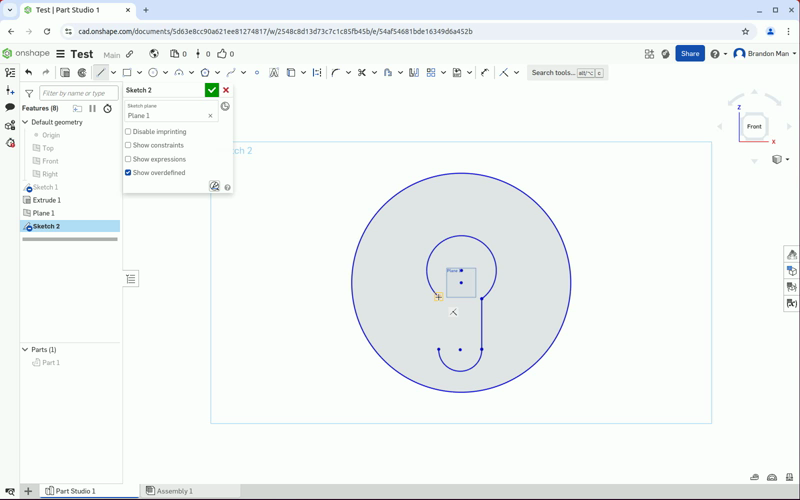
click(438, 296)
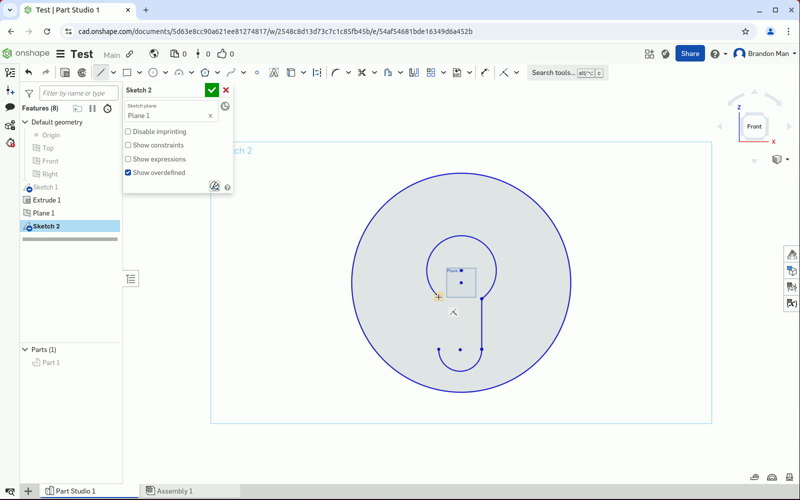
mouse_move(468, 296)
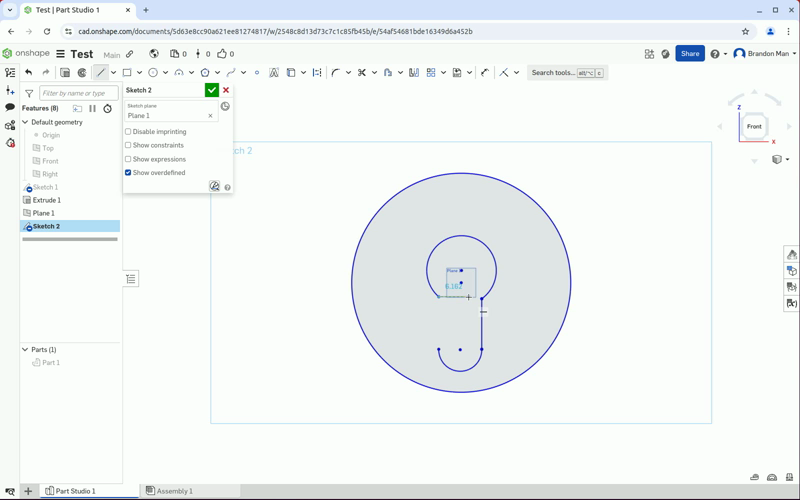
key_down(shift)
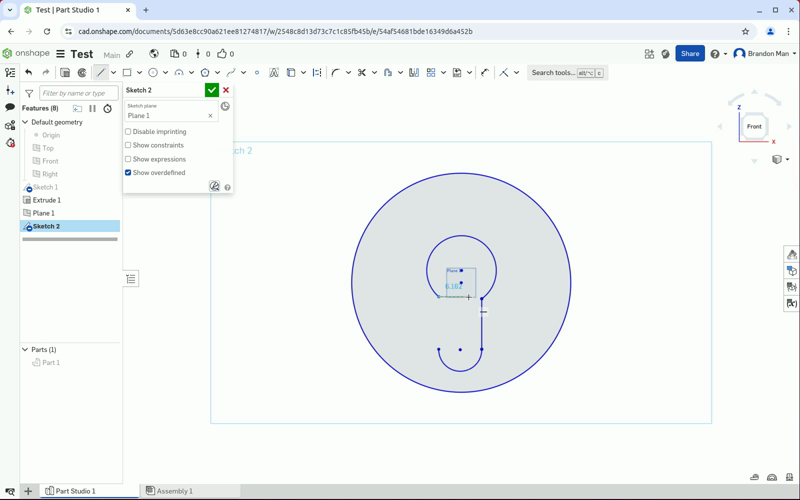
mouse_move(438, 349)
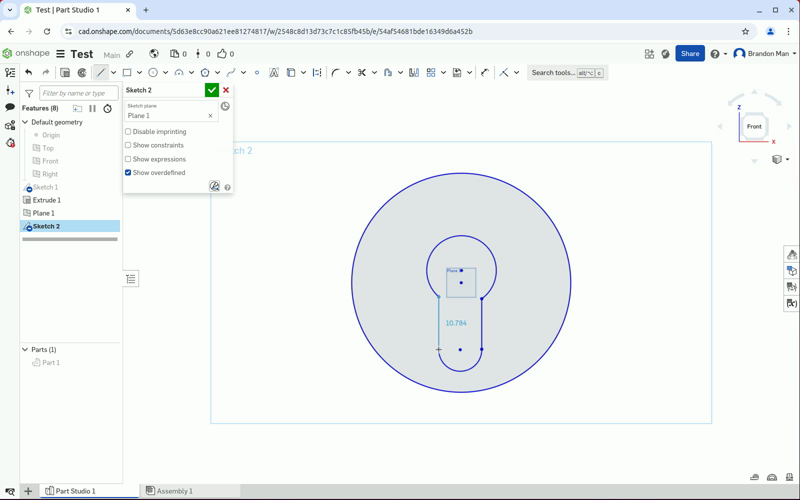
key_up(shift)
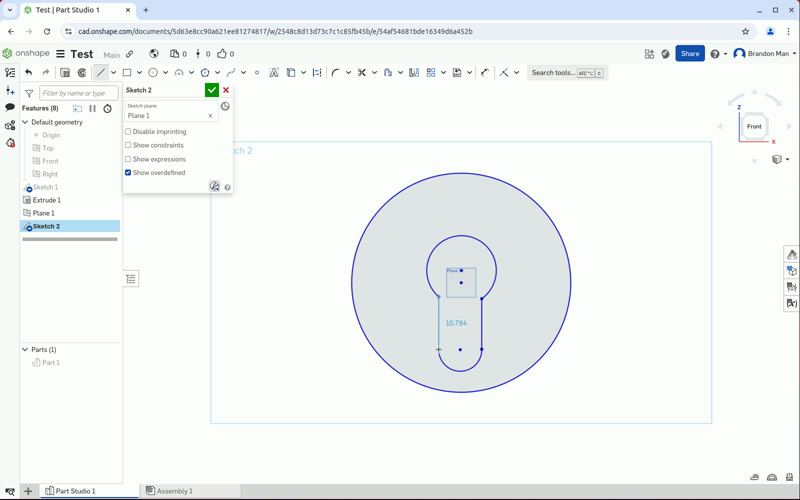
click(438, 349)
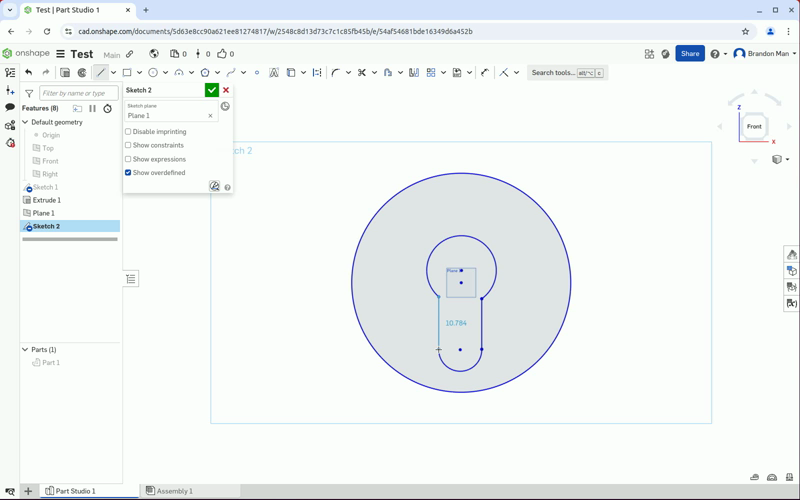
key(esc)
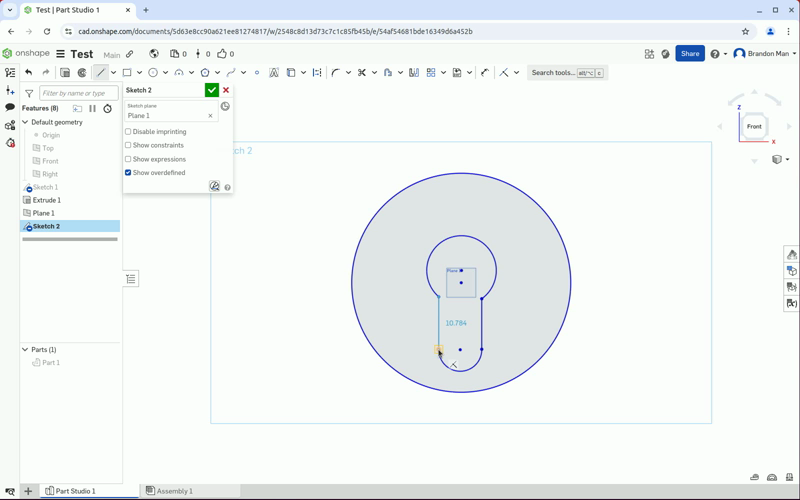
mouse_move(532, 258)
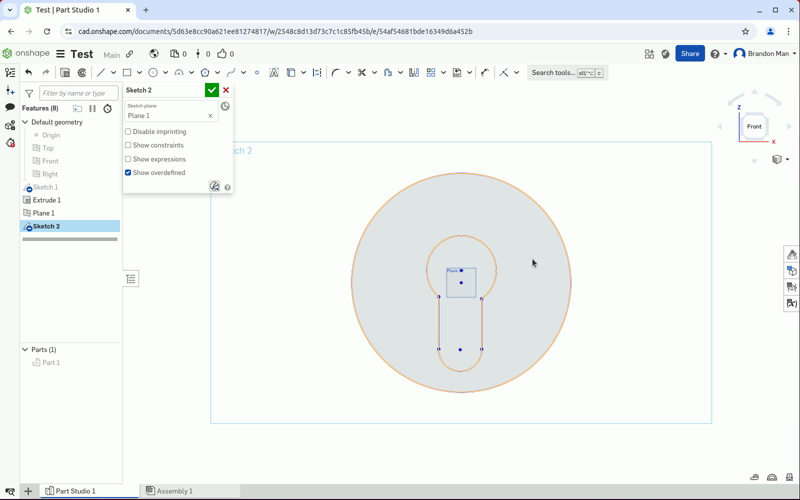
click(532, 258)
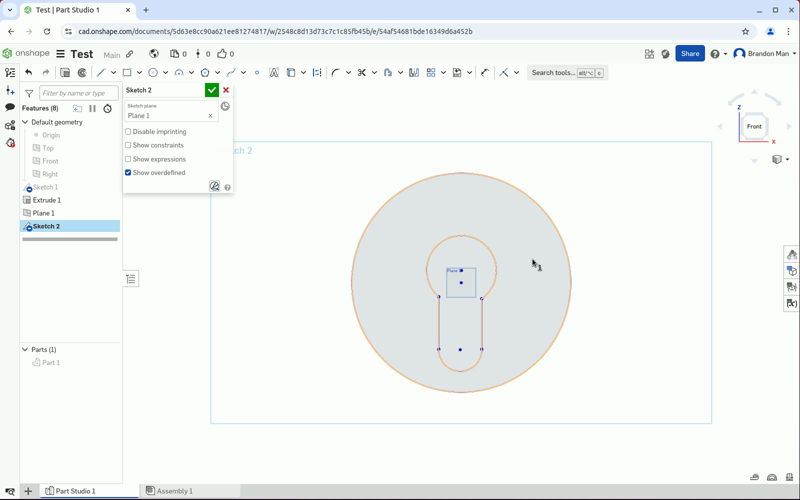
mouse_move(73, 352)
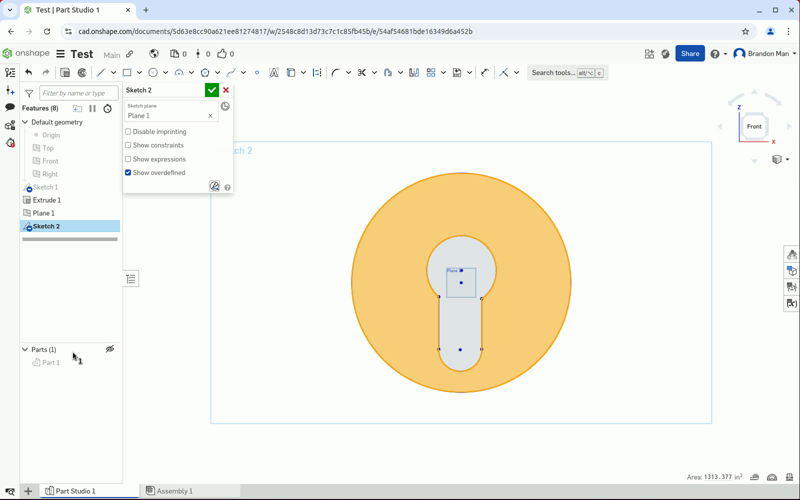
key(shift+y)
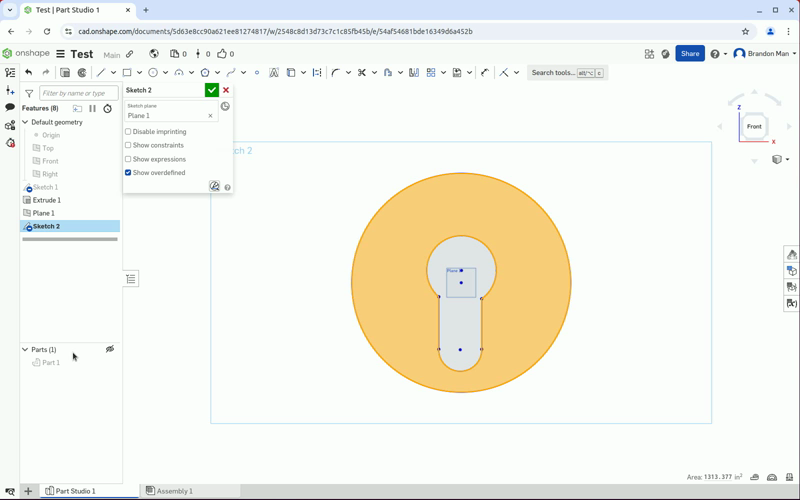
key(shift+e)
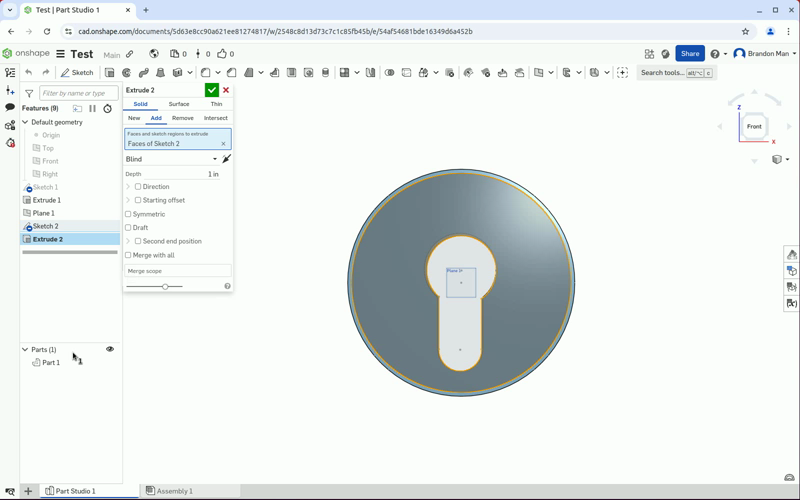
mouse_move(143, 106)
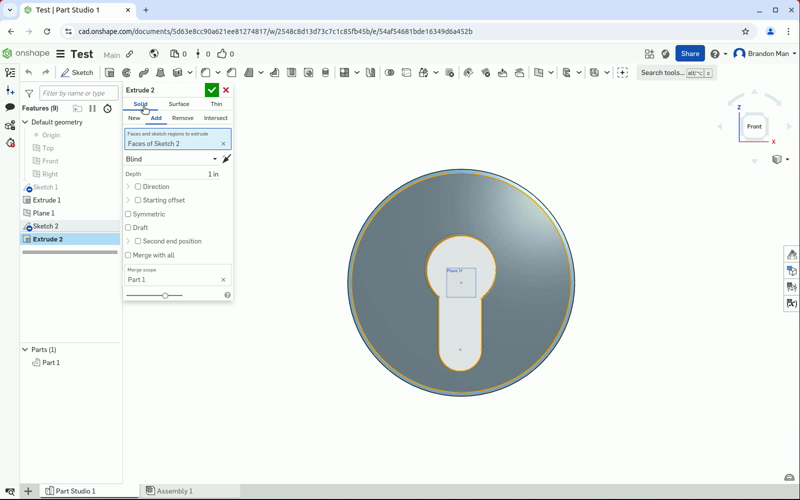
click(143, 106)
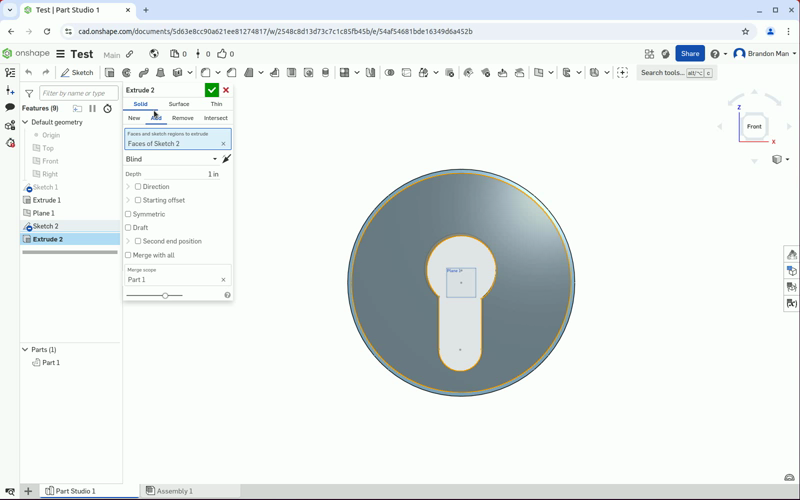
mouse_move(186, 120)
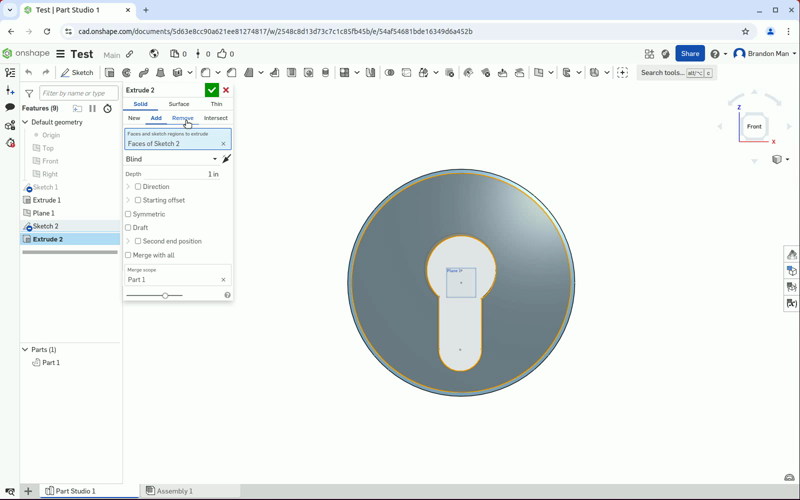
click(186, 120)
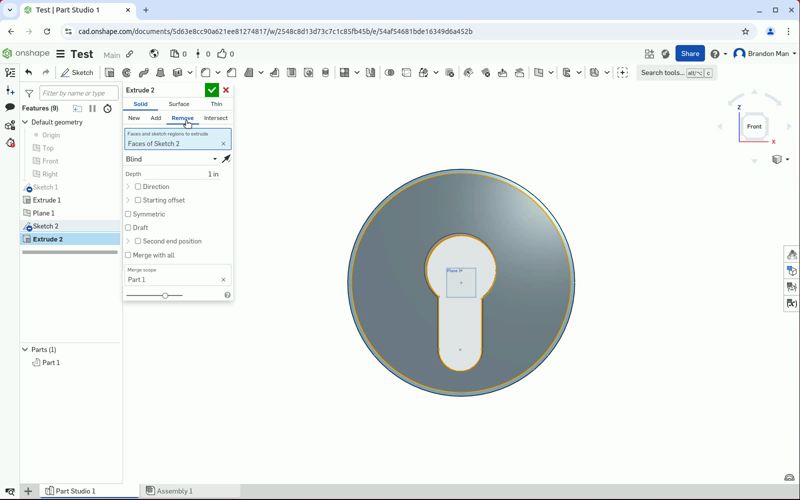
key(tab, 4)
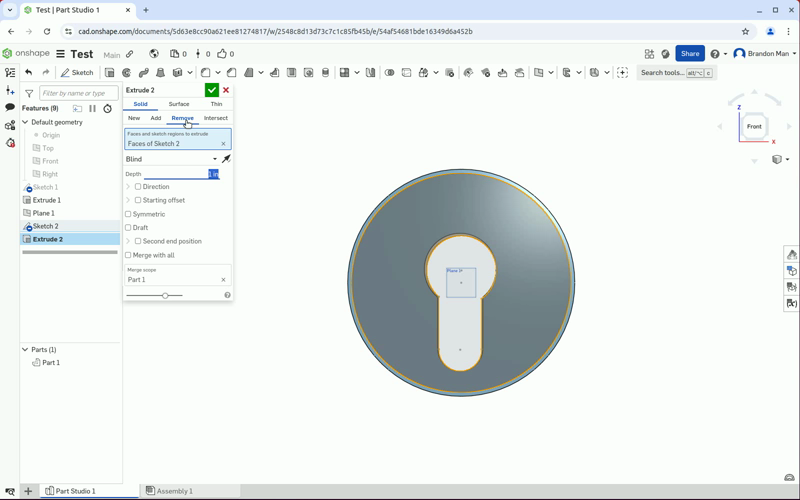
text(1.444)
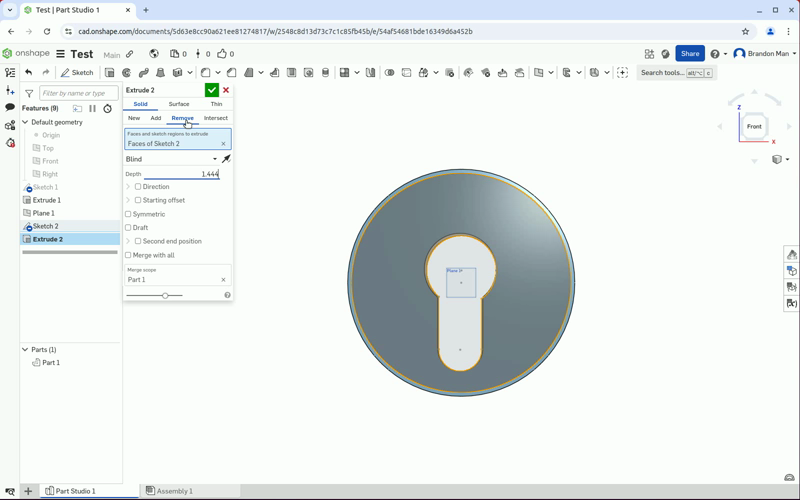
key(tab, 6)
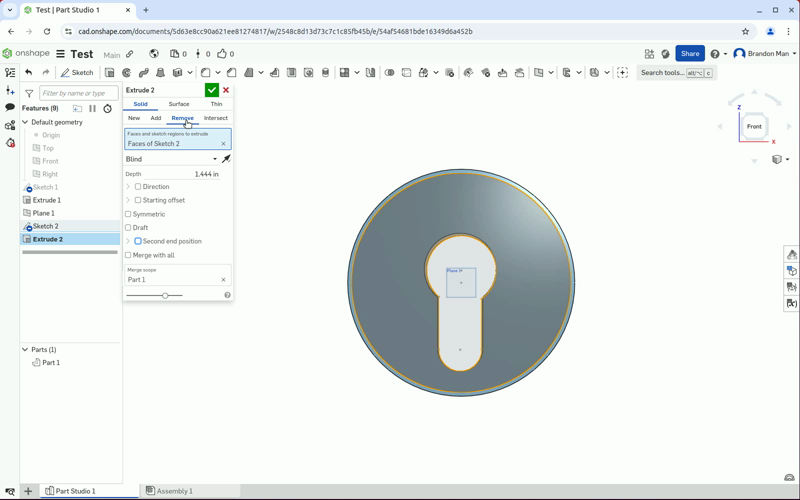
key(space)
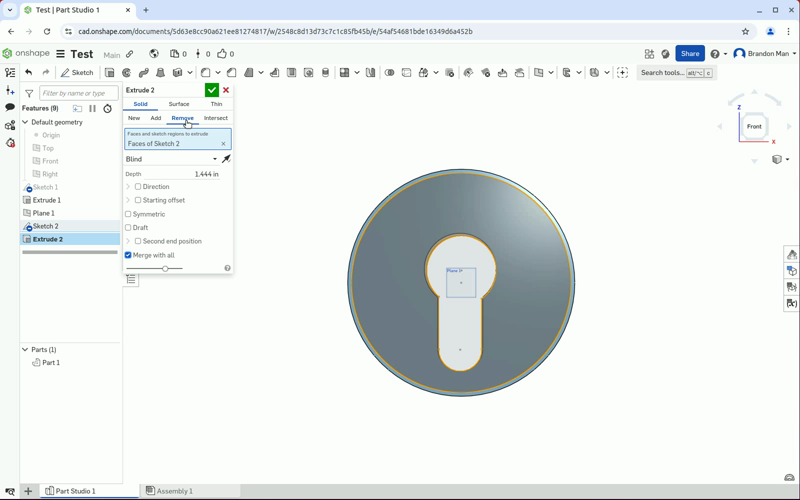
key(enter)
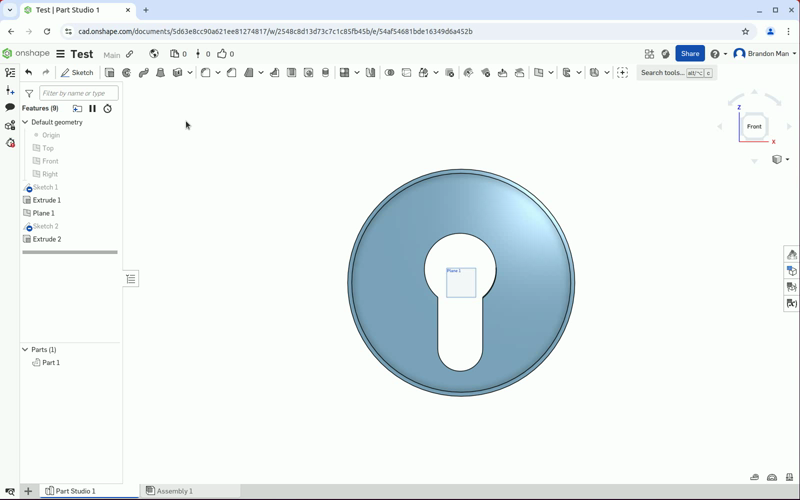
key(shift+h)
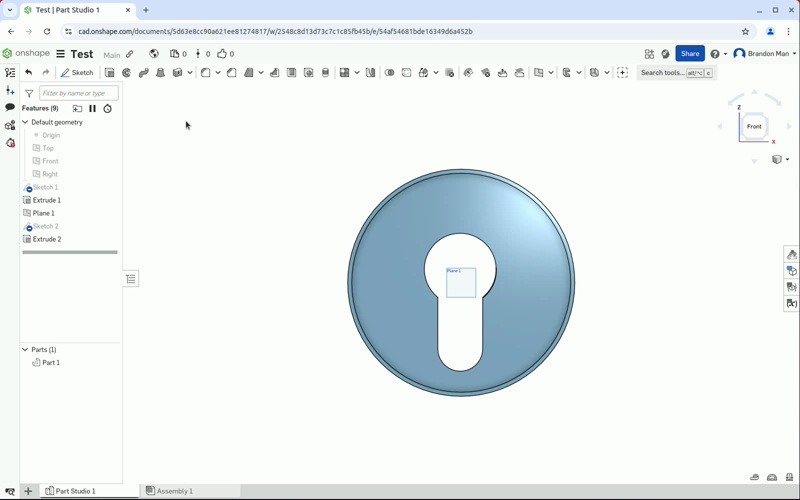
key(shift+h)
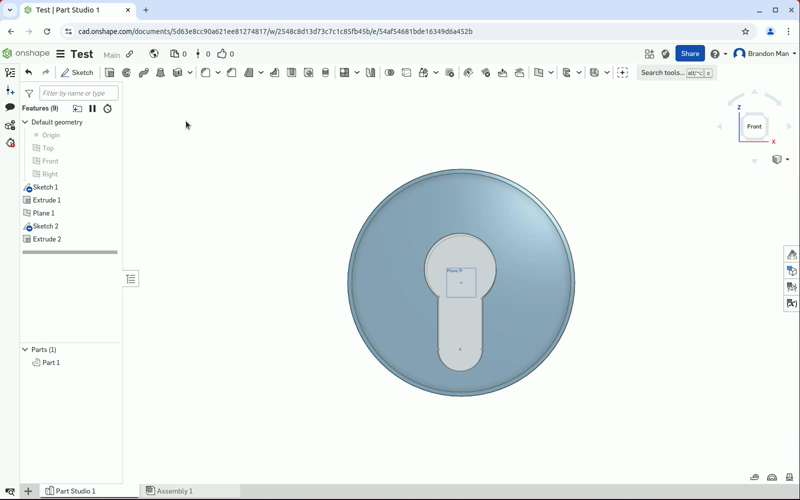
key(shift+7)
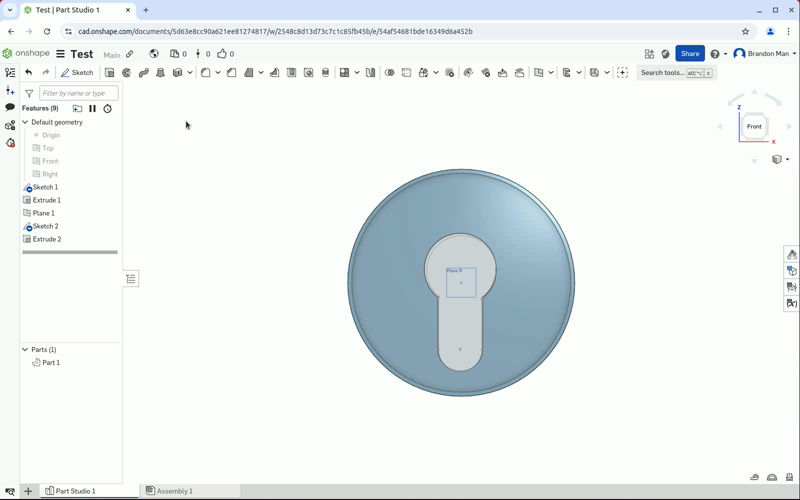
key(left, 2)
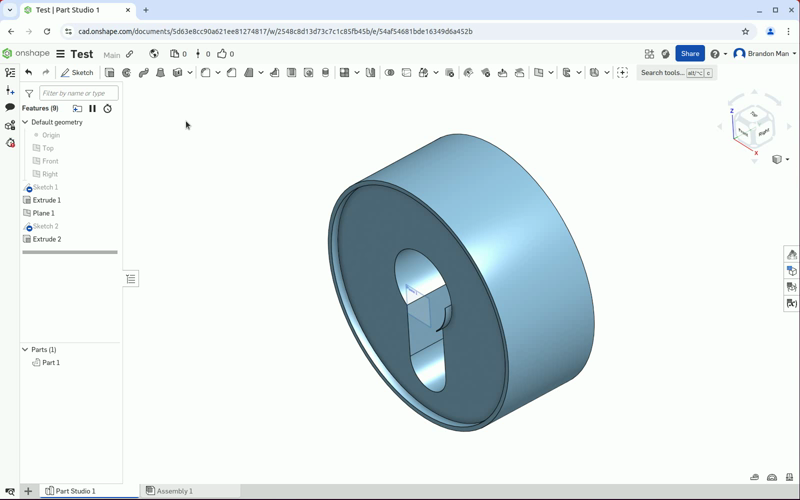
key(down, 2)
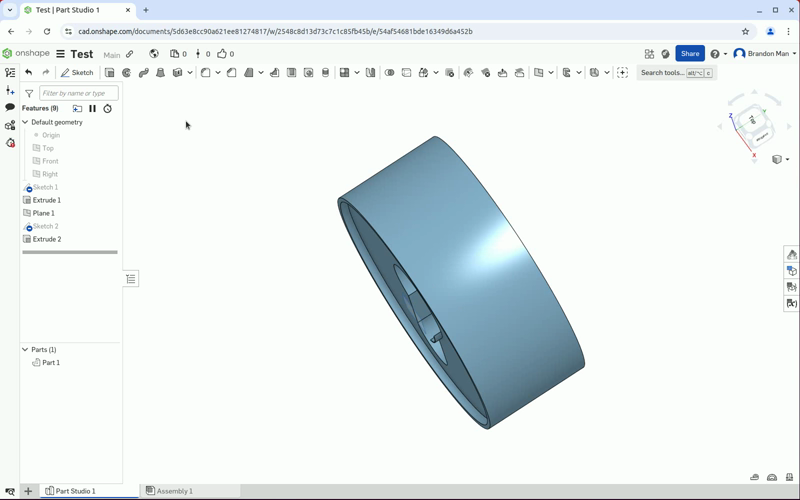
key(up, 2)
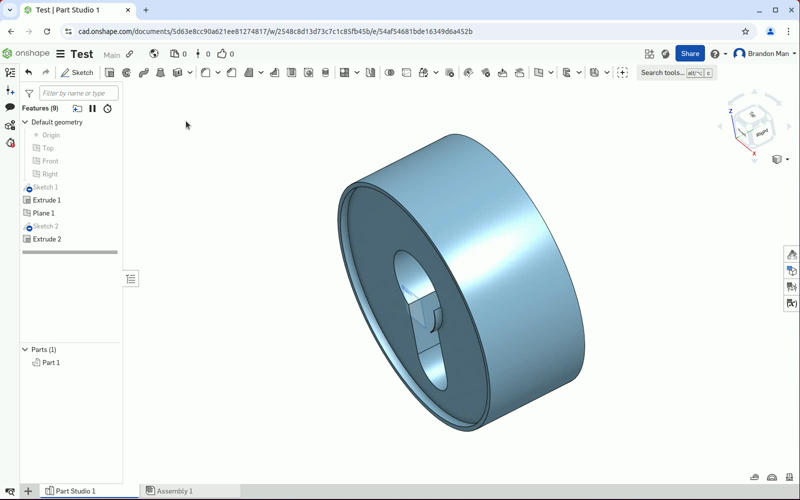
key(right, 2)
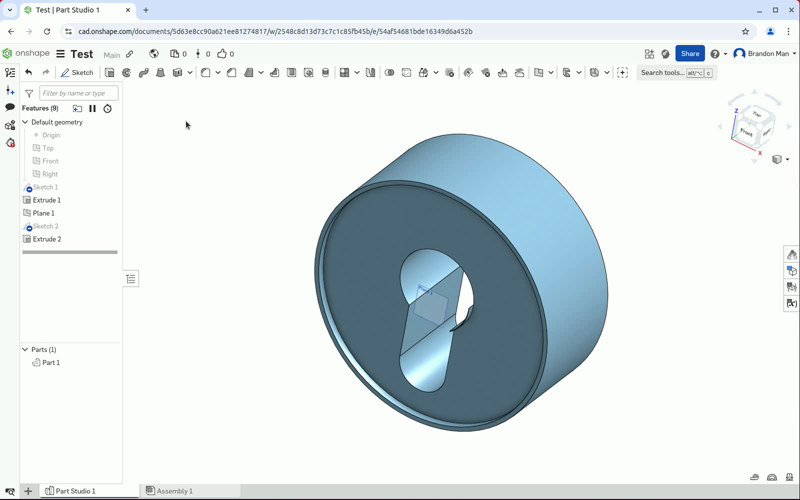
mouse_move(73, 189)
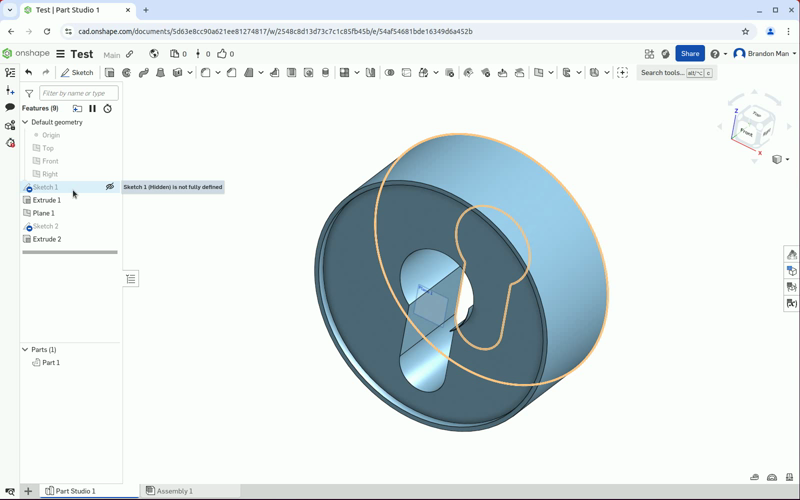
click(73, 189)